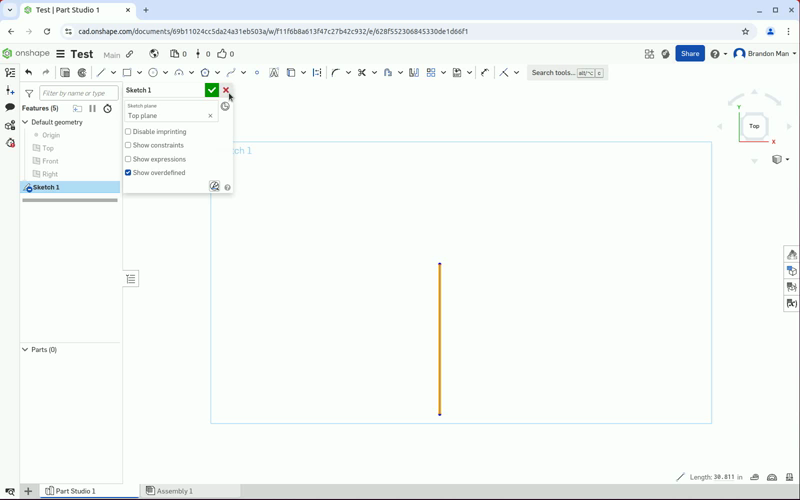
key(shift+h)
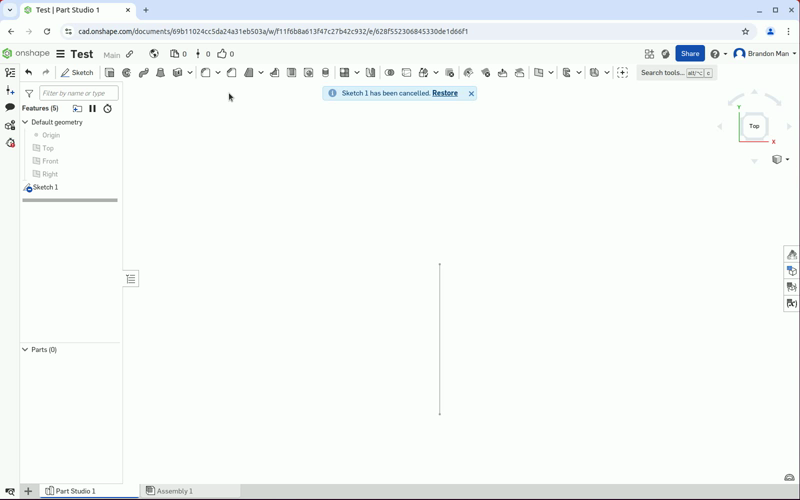
mouse_move(73, 352)
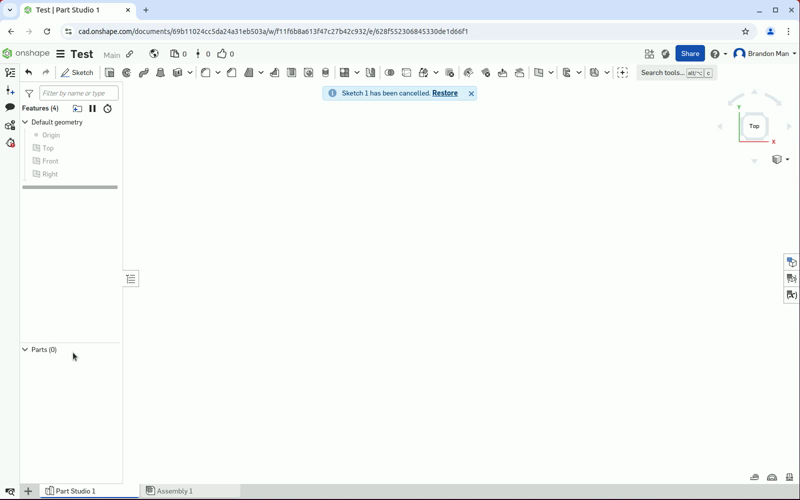
key(y)
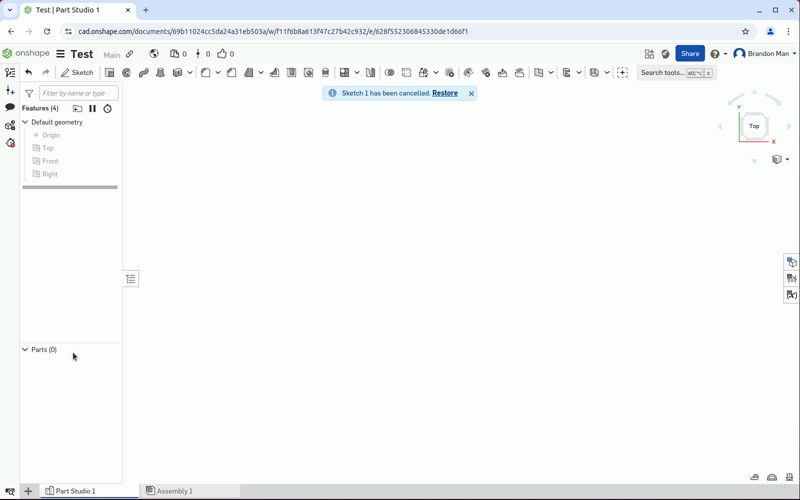
key(shift+p)
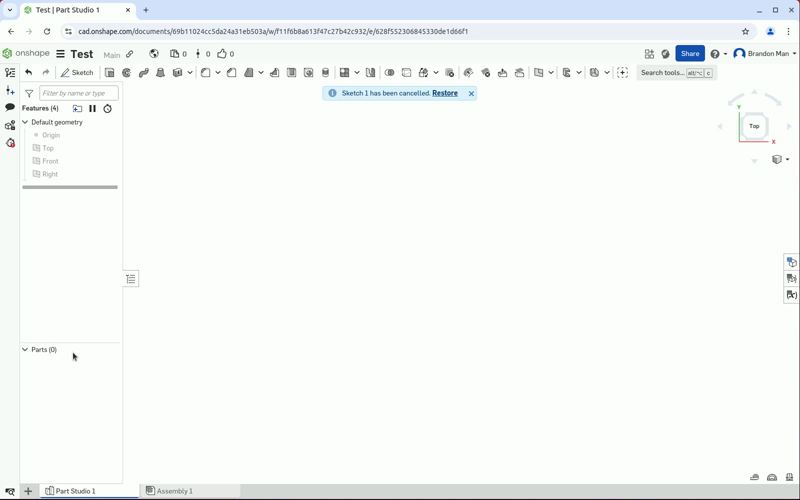
key(space)
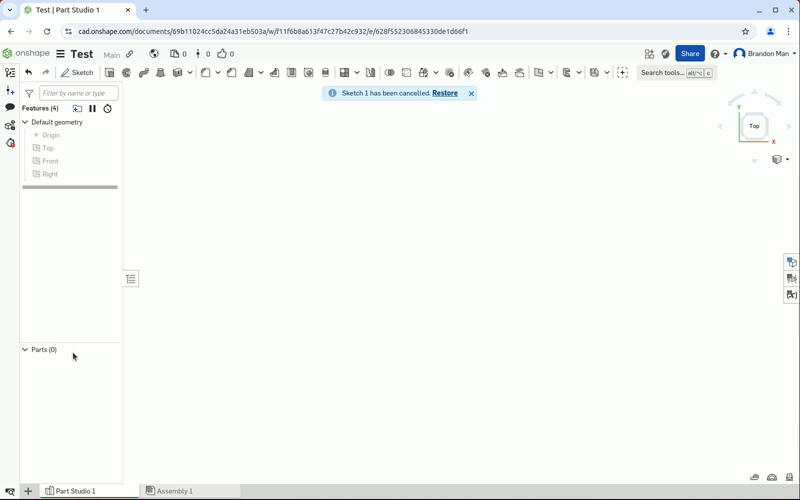
key_down(shift)
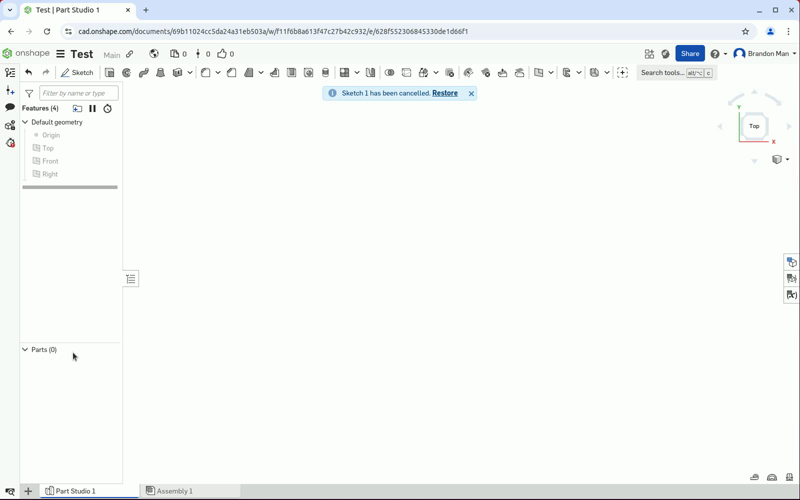
key(up)
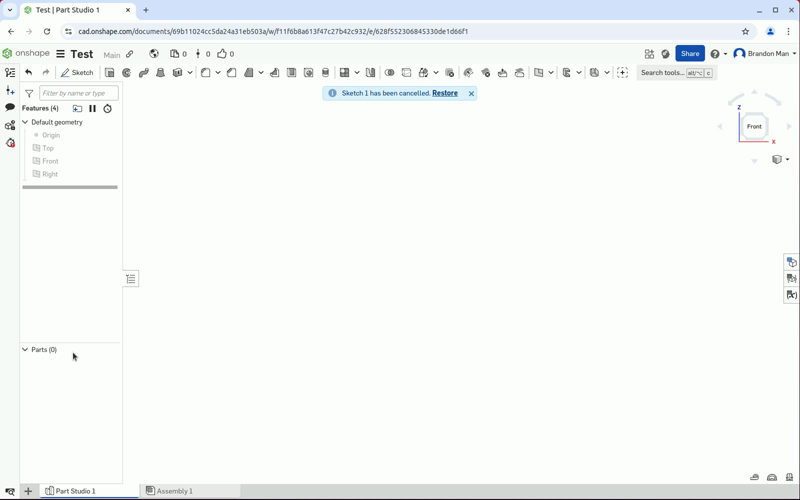
key_up(shift)
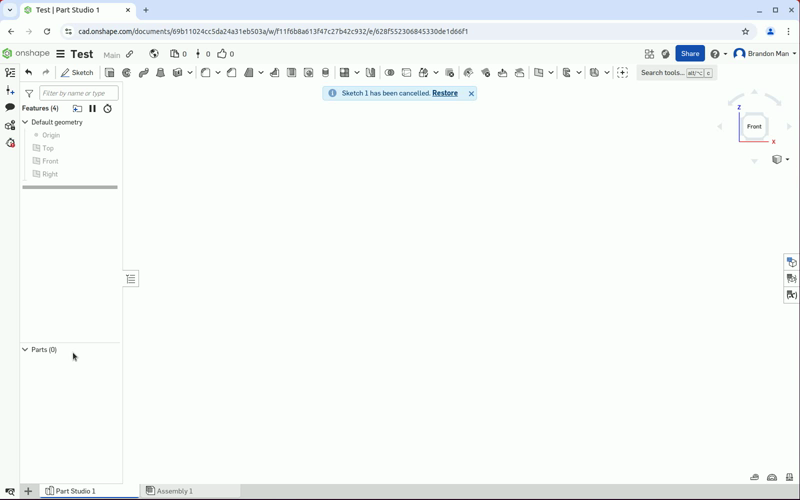
mouse_move(73, 352)
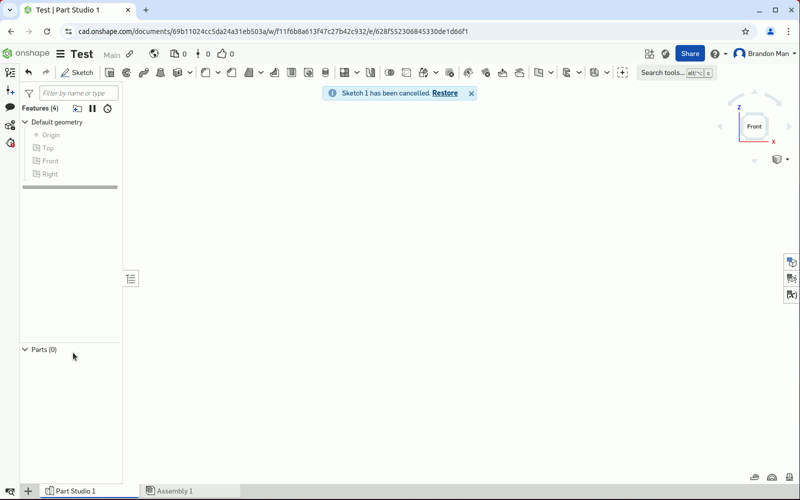
key(shift+y)
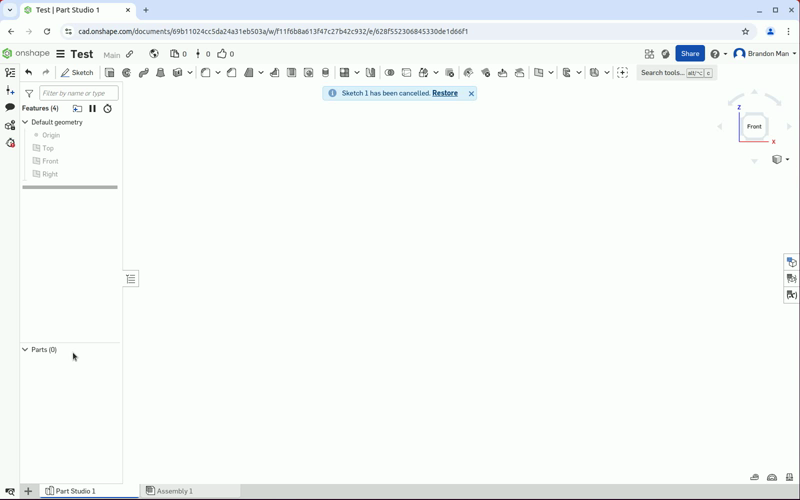
key(shift+s)
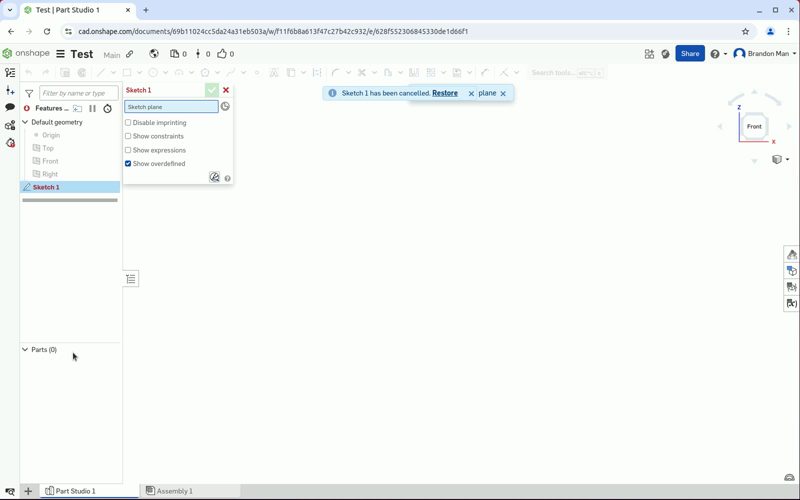
mouse_move(73, 163)
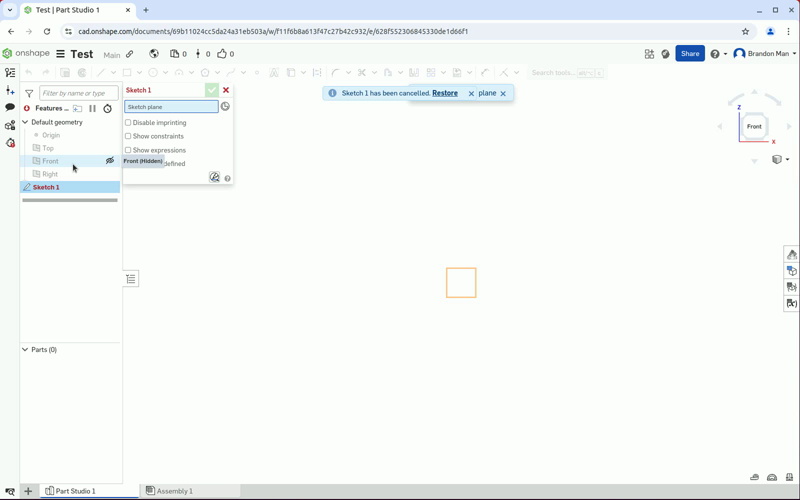
click(73, 163)
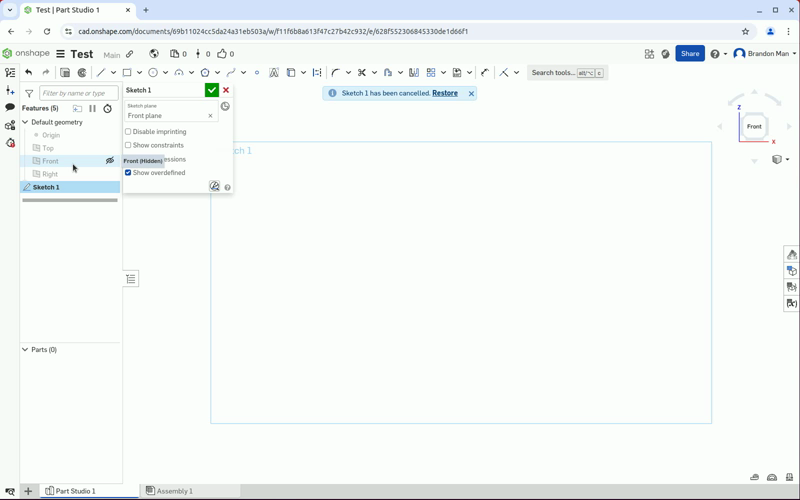
mouse_move(73, 352)
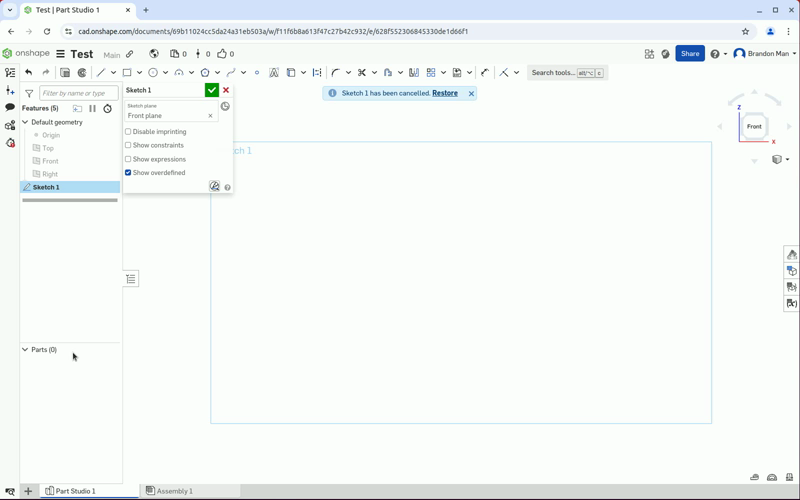
key(y)
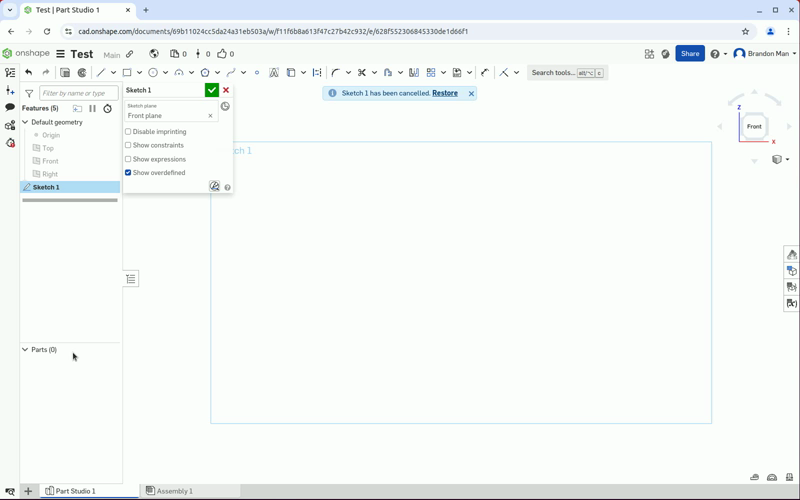
key(c)
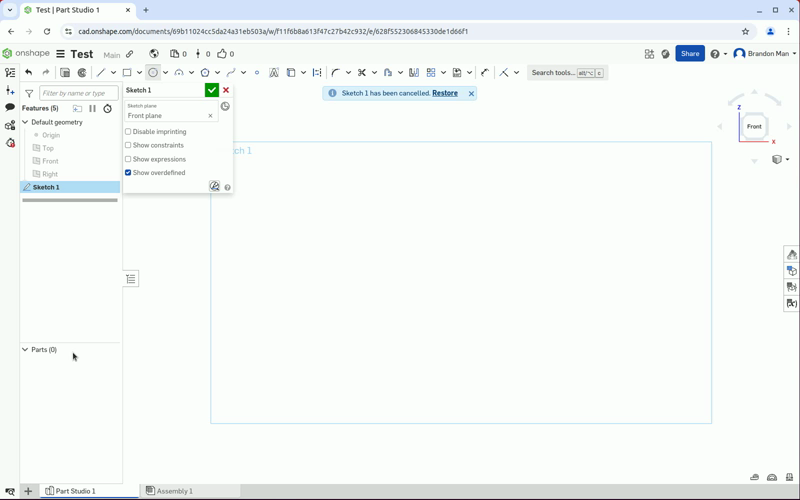
key_down(shift)
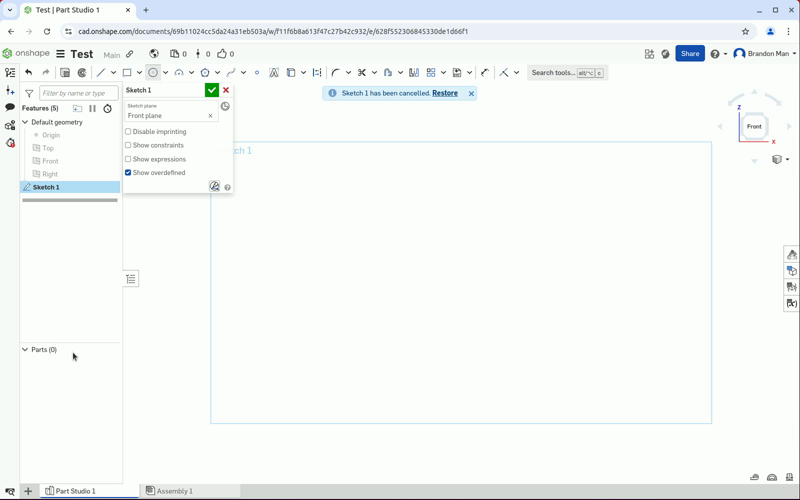
mouse_move(460, 282)
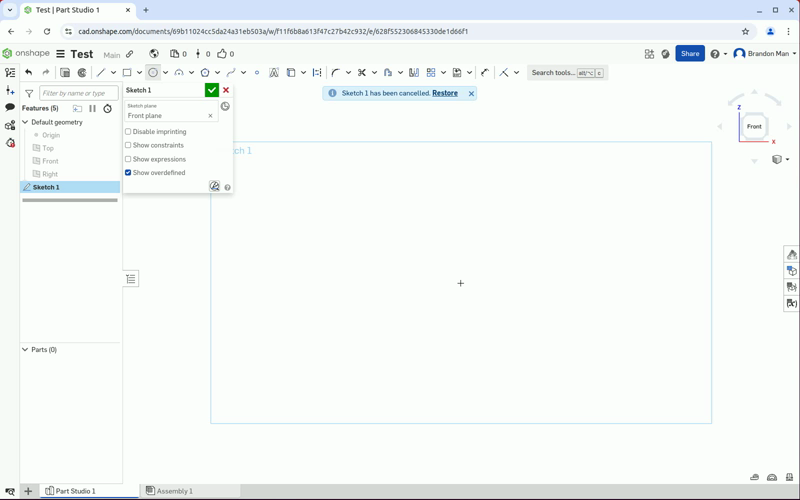
click(460, 282)
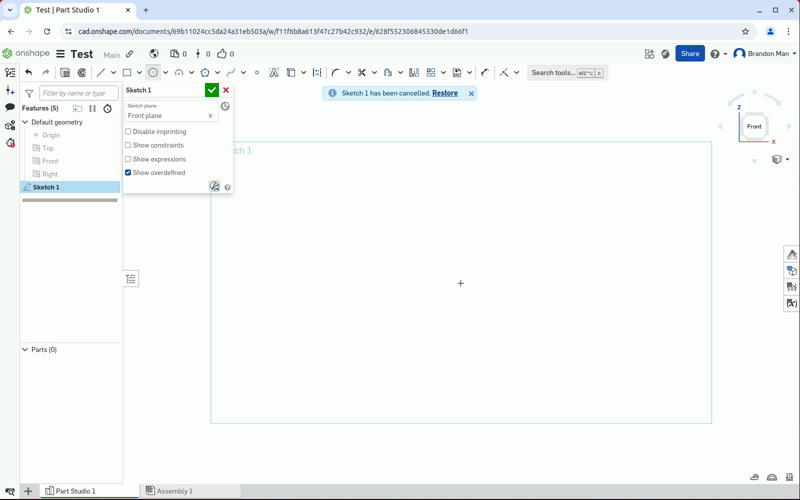
key_up(shift)
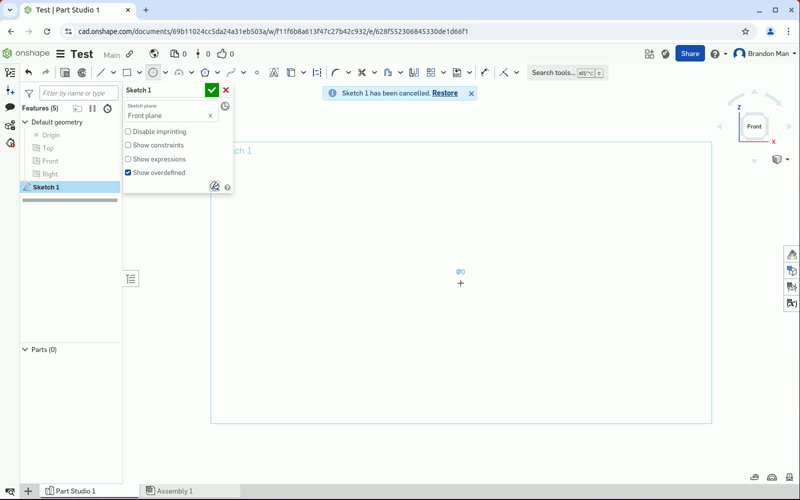
mouse_move(505, 282)
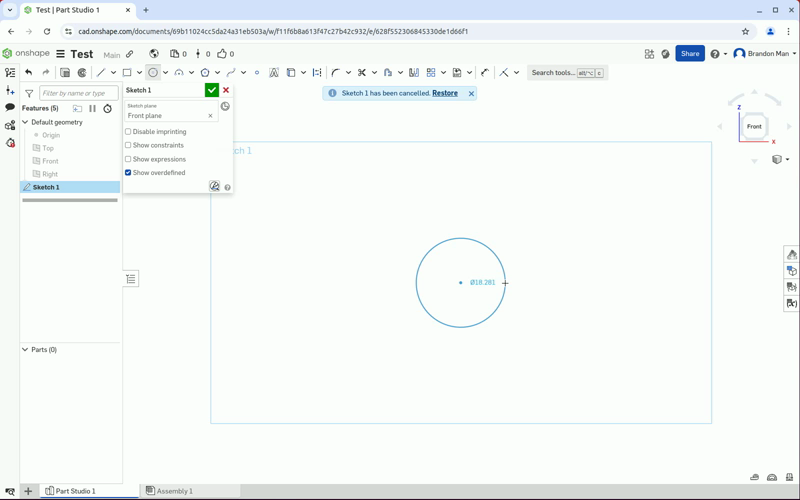
click(505, 282)
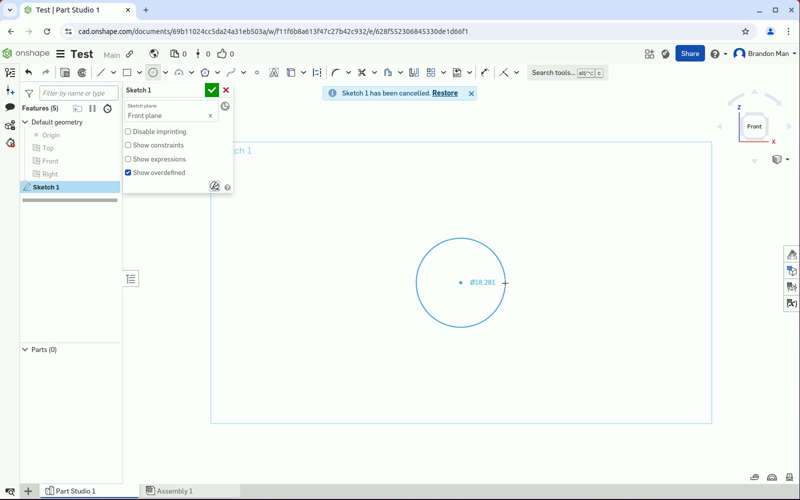
key(esc)
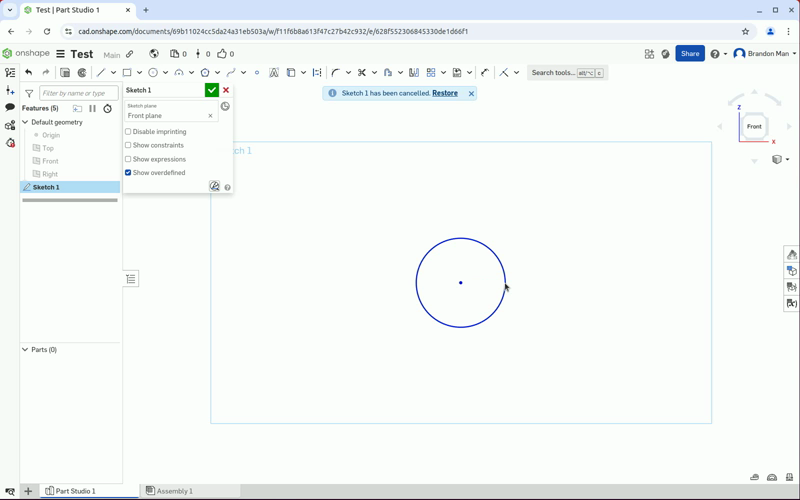
key(c)
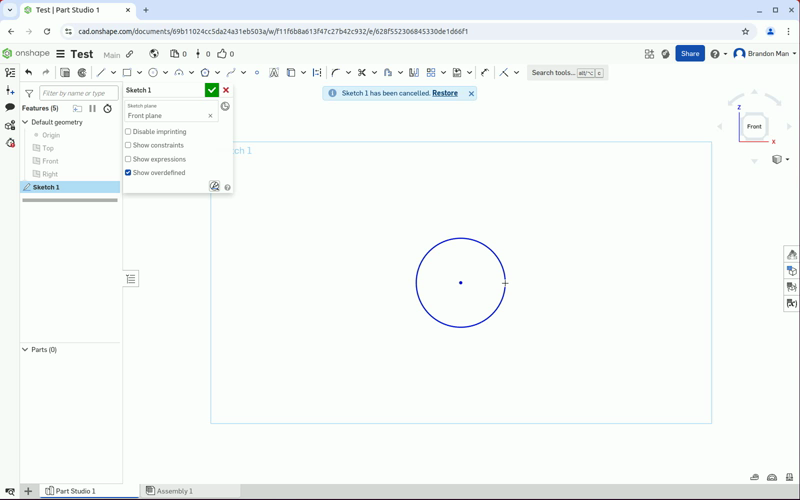
key_down(shift)
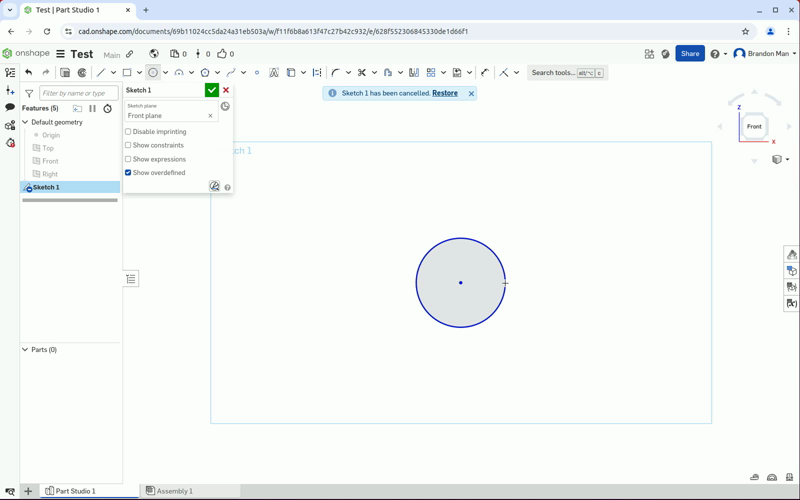
mouse_move(460, 282)
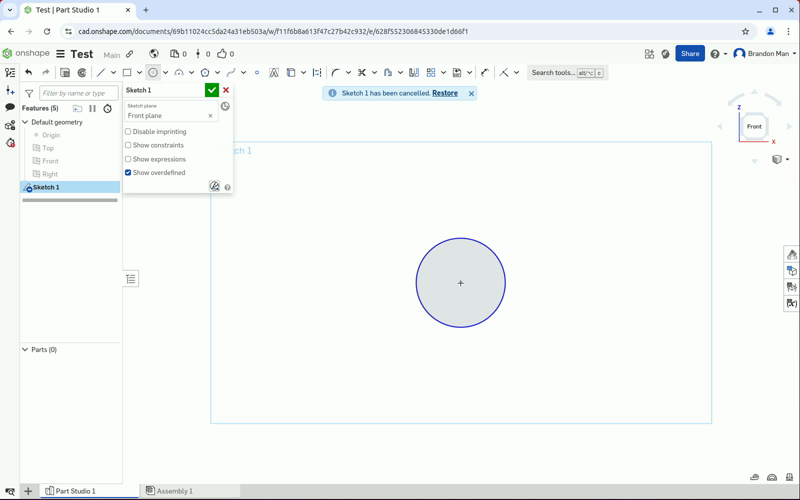
click(460, 282)
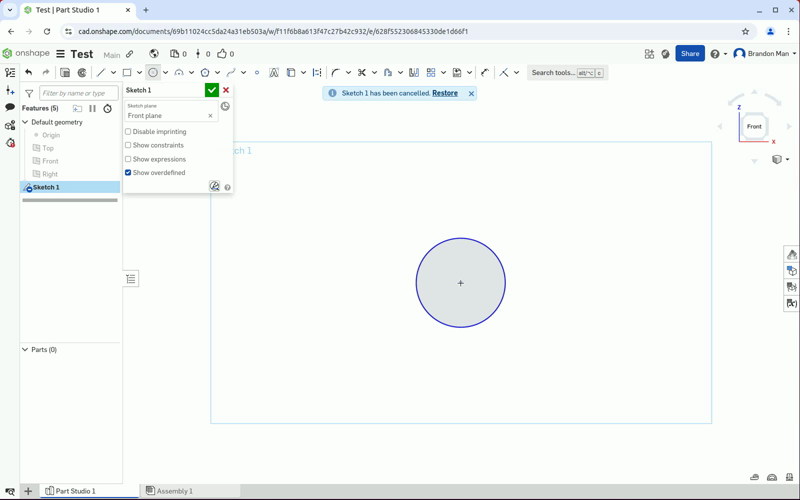
key_up(shift)
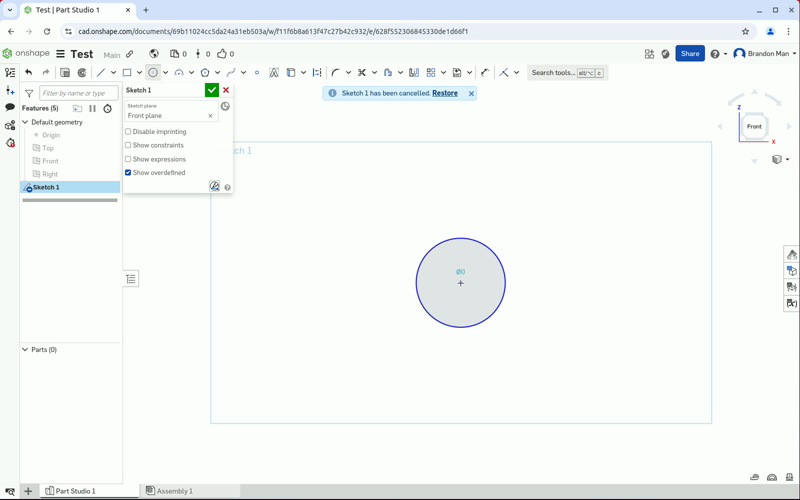
mouse_move(478, 282)
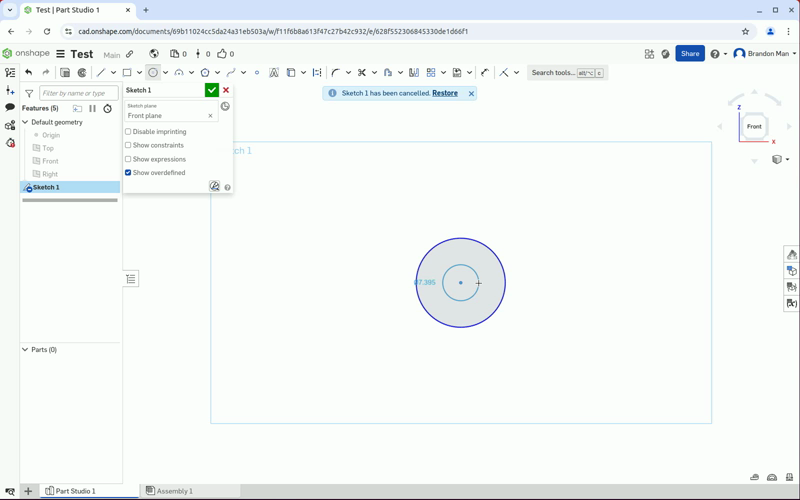
click(478, 282)
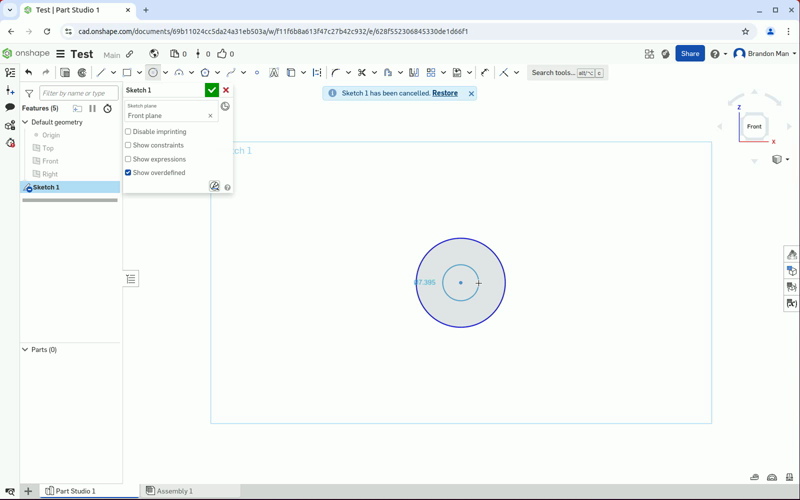
key(esc)
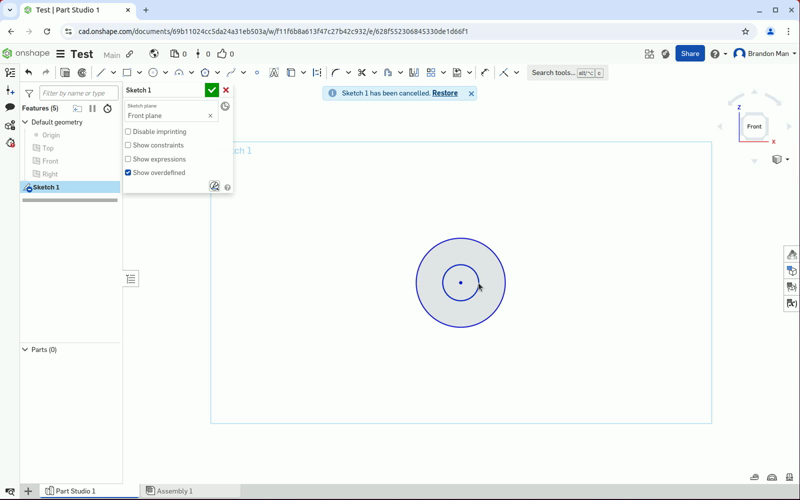
mouse_move(446, 245)
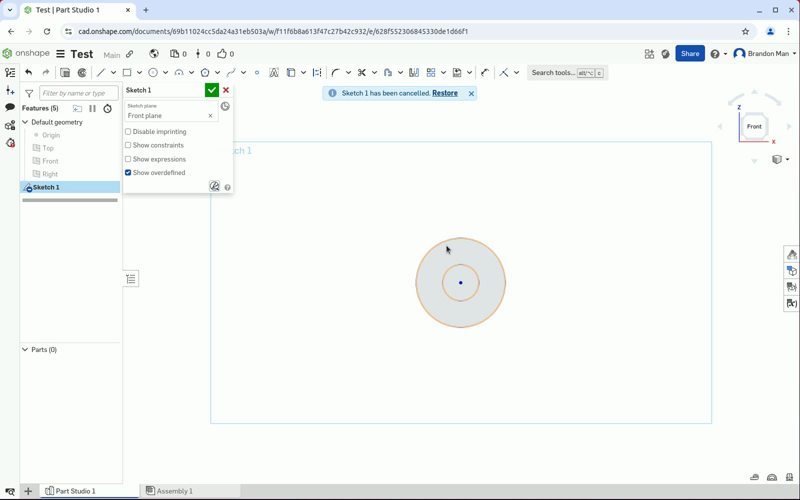
click(446, 245)
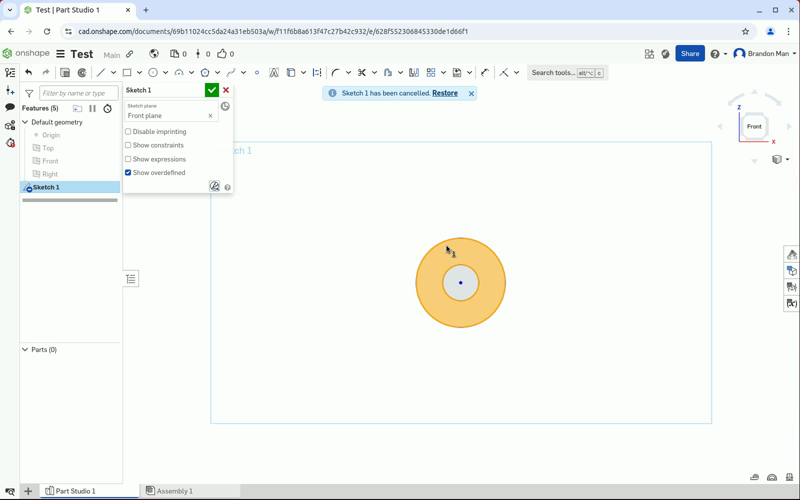
mouse_move(73, 352)
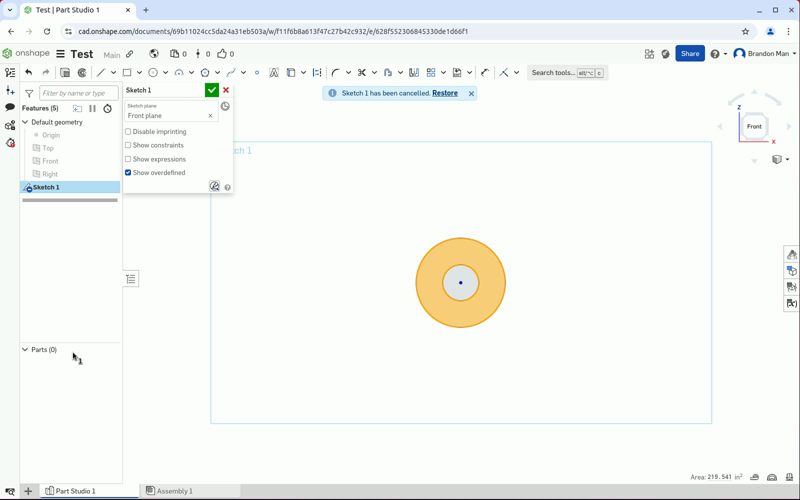
key(shift+y)
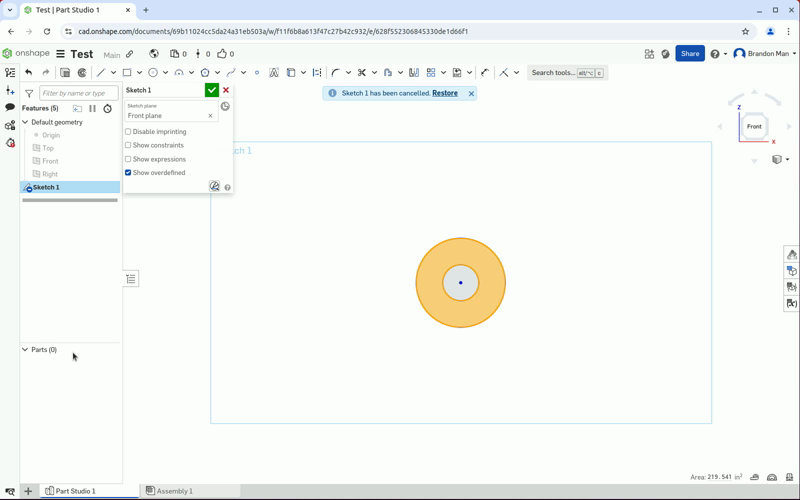
key(shift+e)
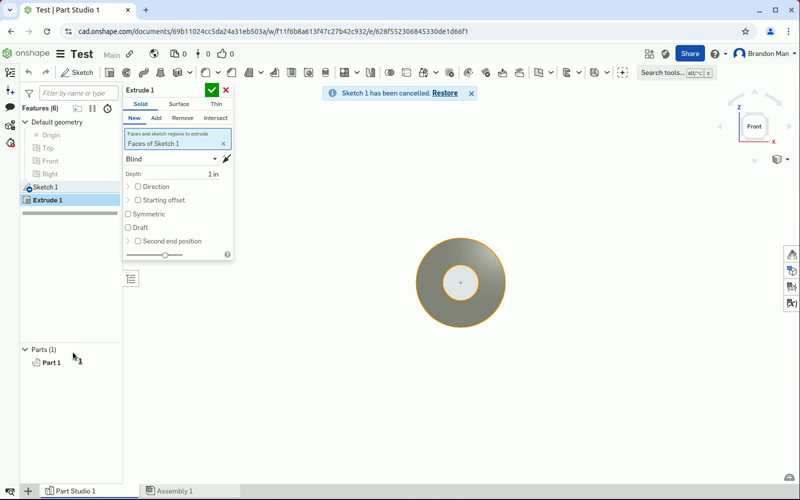
mouse_move(143, 106)
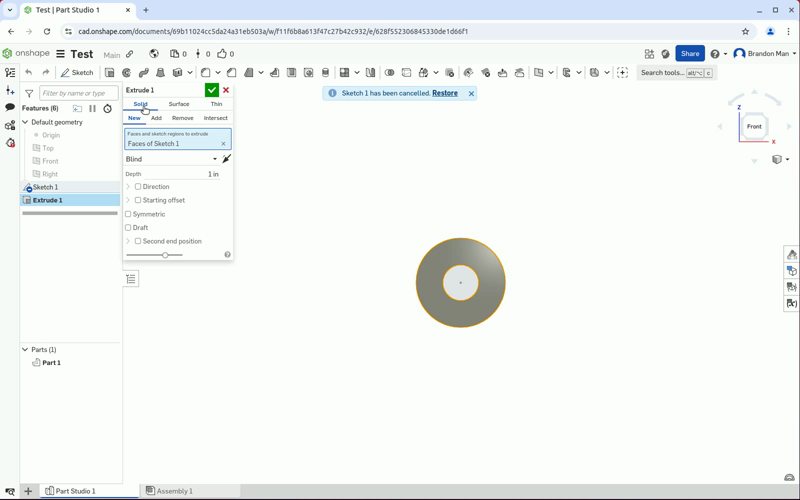
click(143, 106)
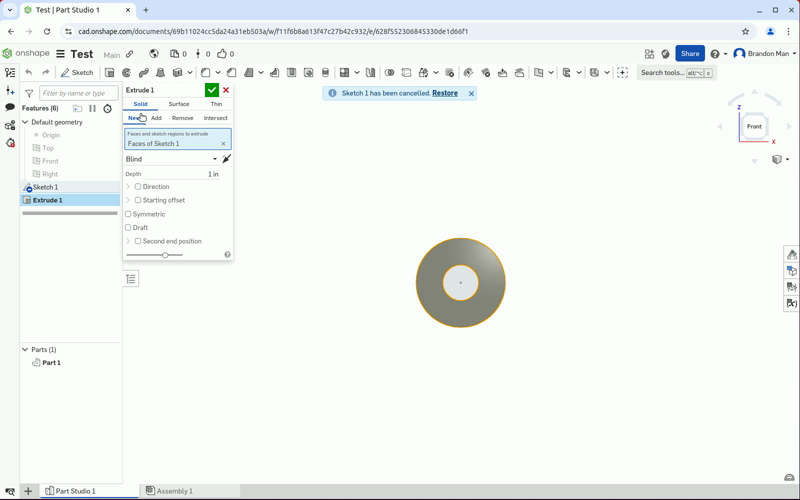
mouse_move(137, 120)
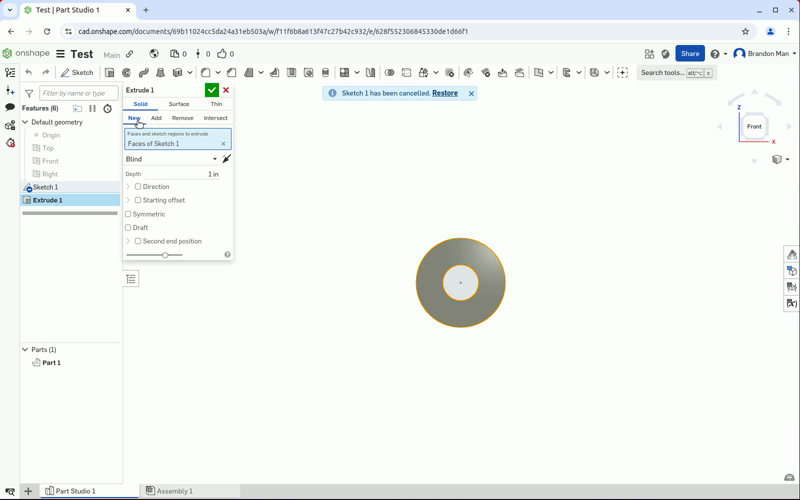
click(137, 120)
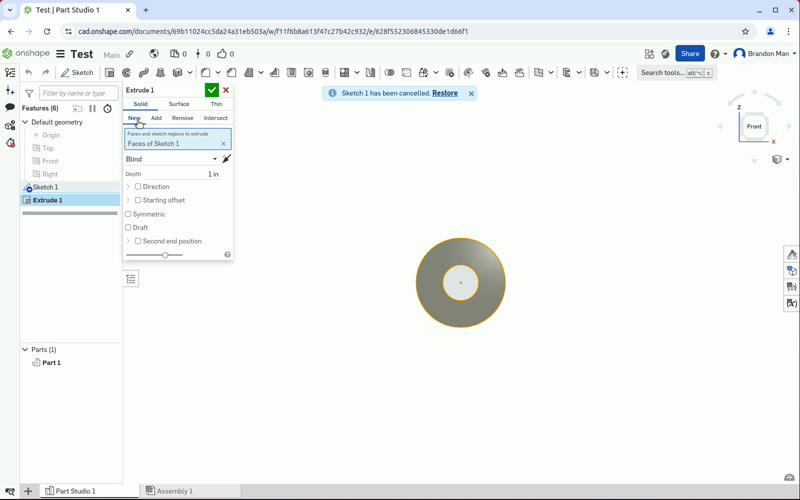
key(tab, 4)
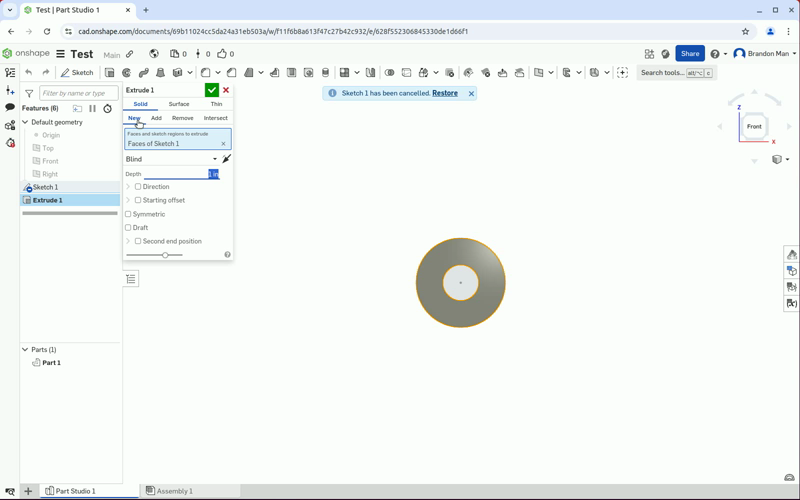
text(3.611)
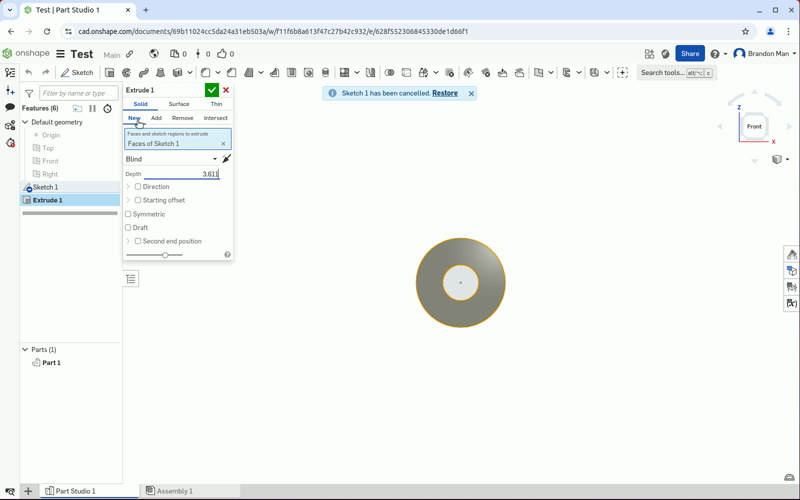
key(enter)
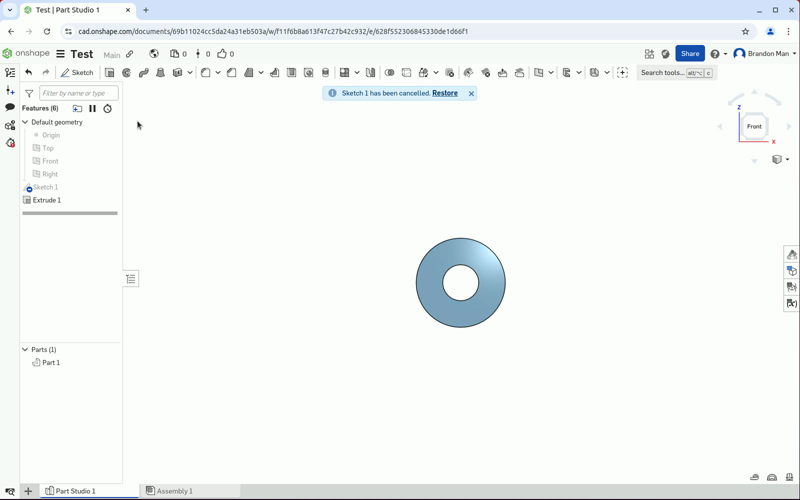
key(shift+h)
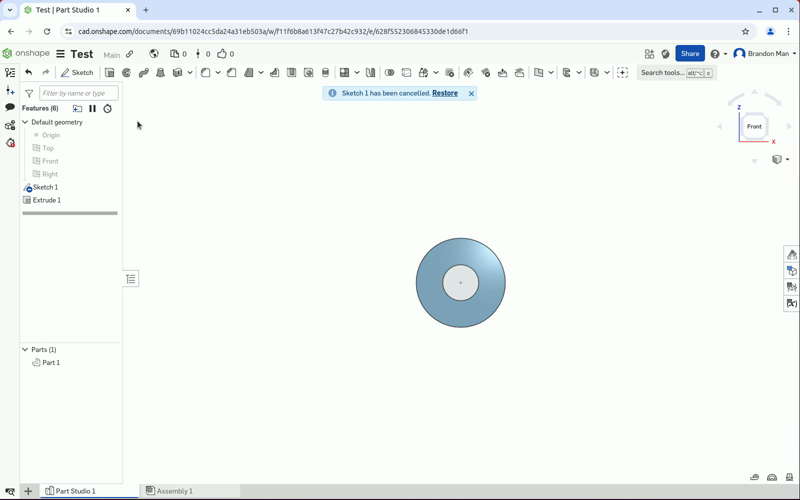
key(shift+h)
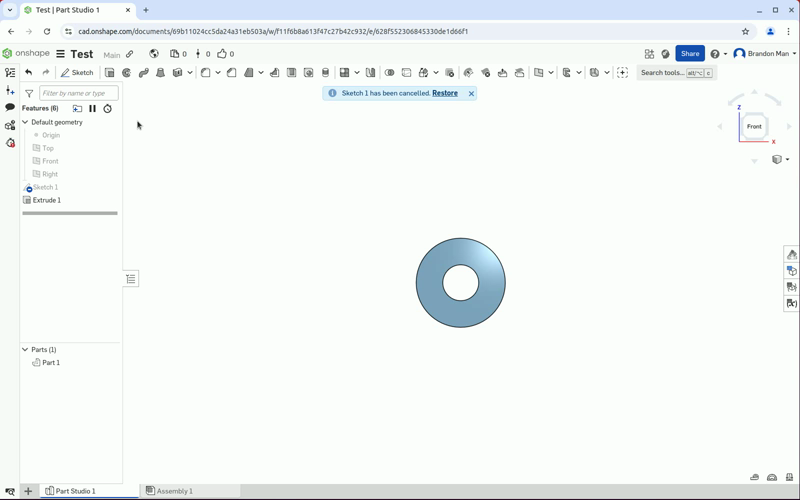
mouse_move(73, 189)
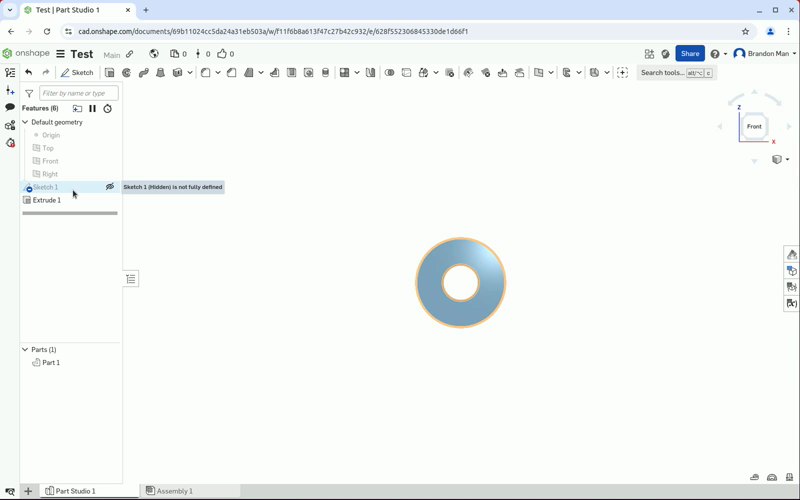
click(73, 189)
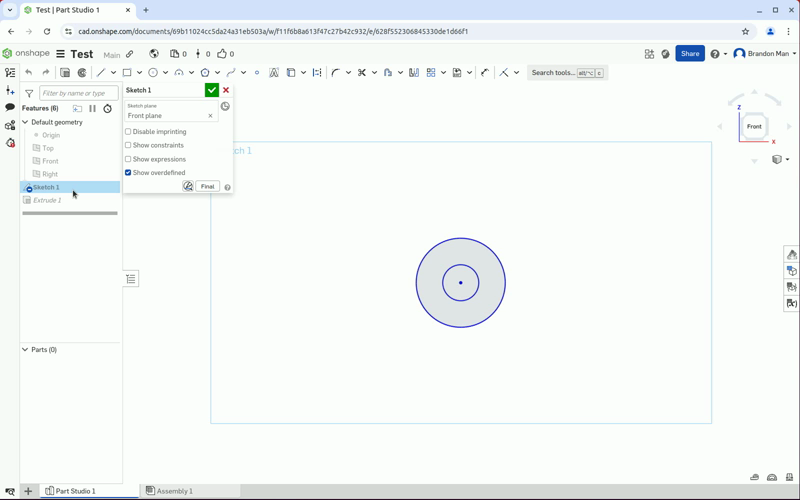
mouse_move(229, 92)
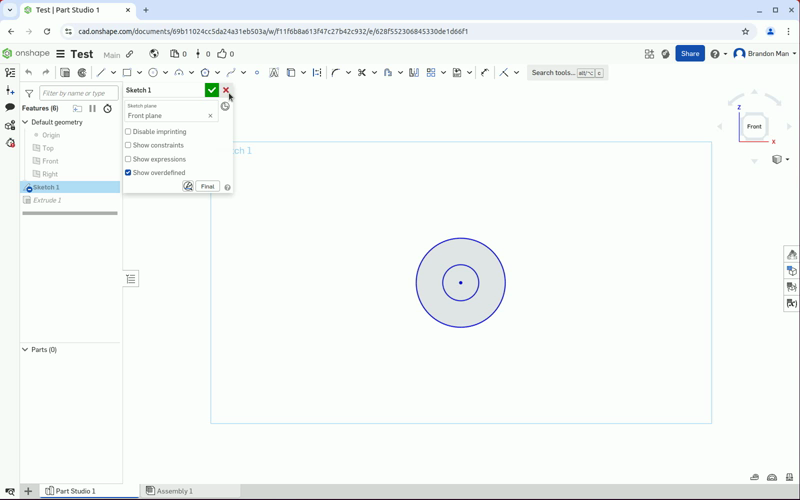
click(229, 92)
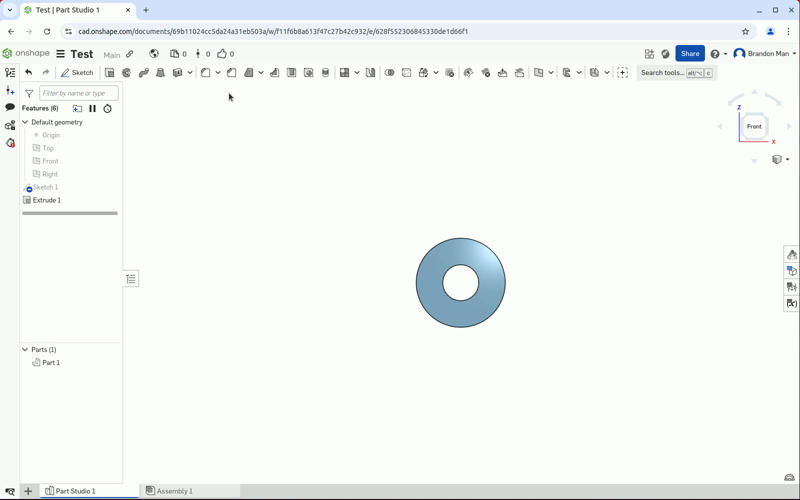
mouse_move(541, 75)
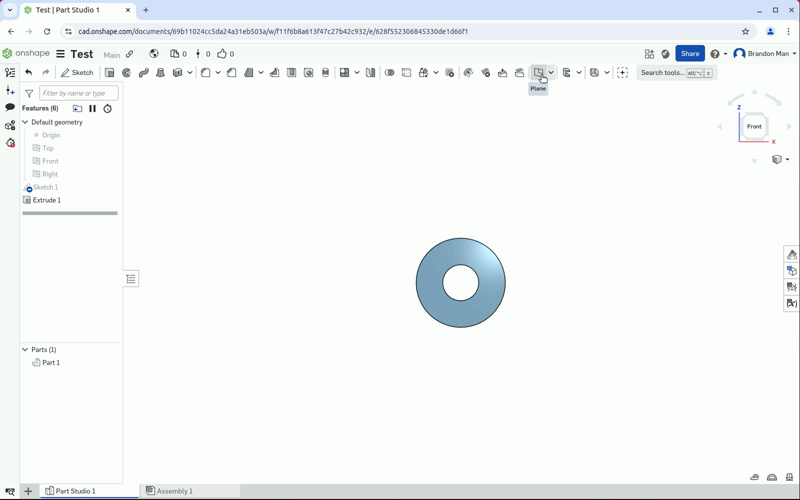
click(541, 75)
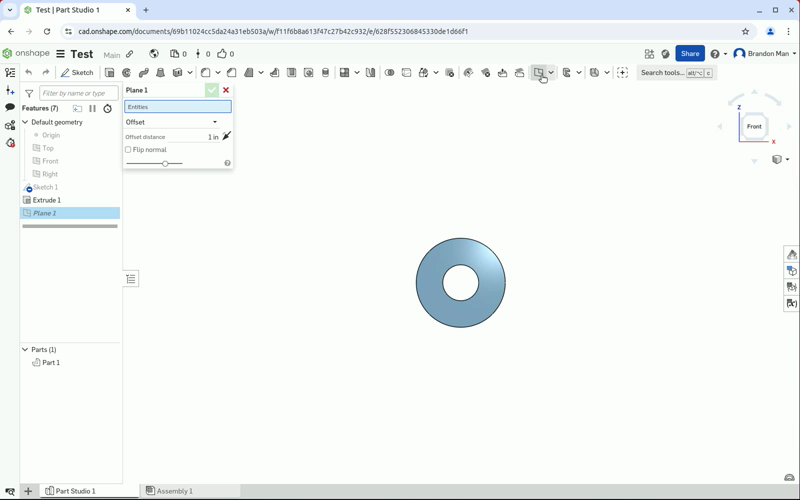
mouse_move(73, 163)
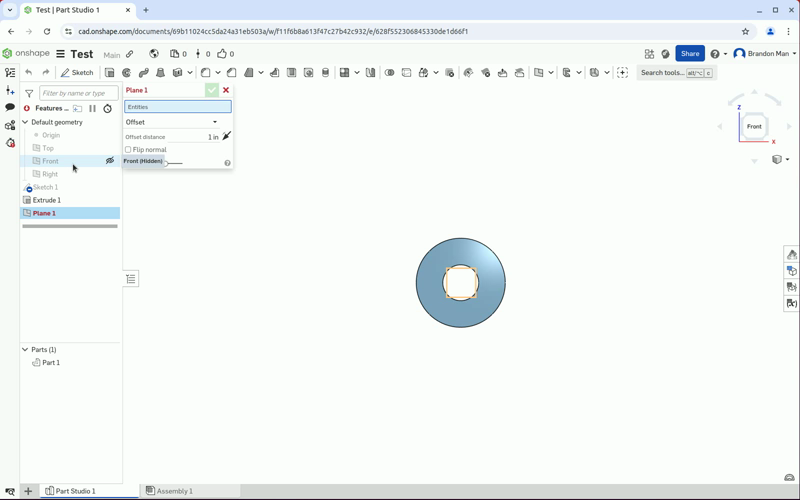
click(73, 163)
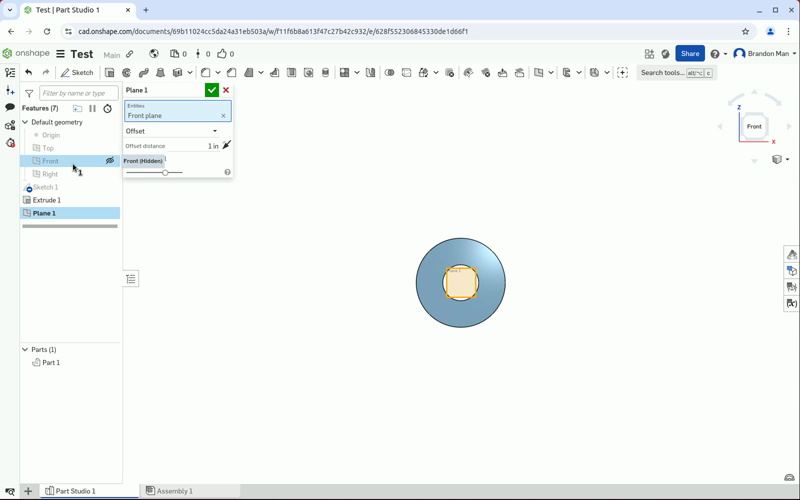
key(tab, 2)
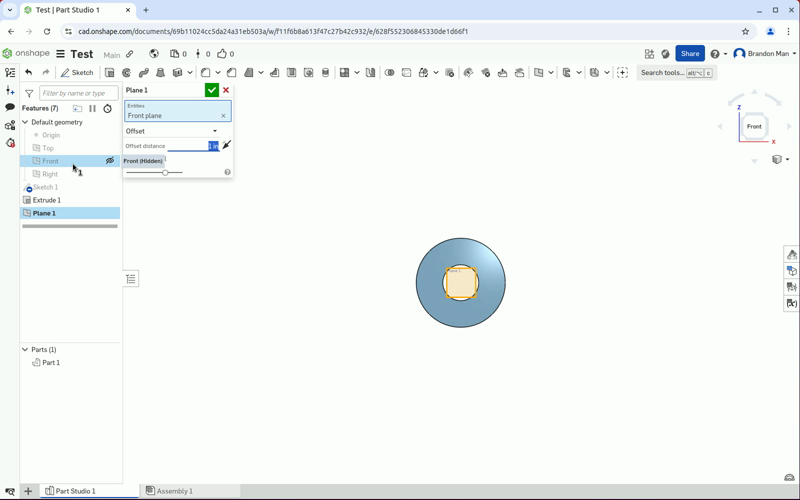
text(3.605)
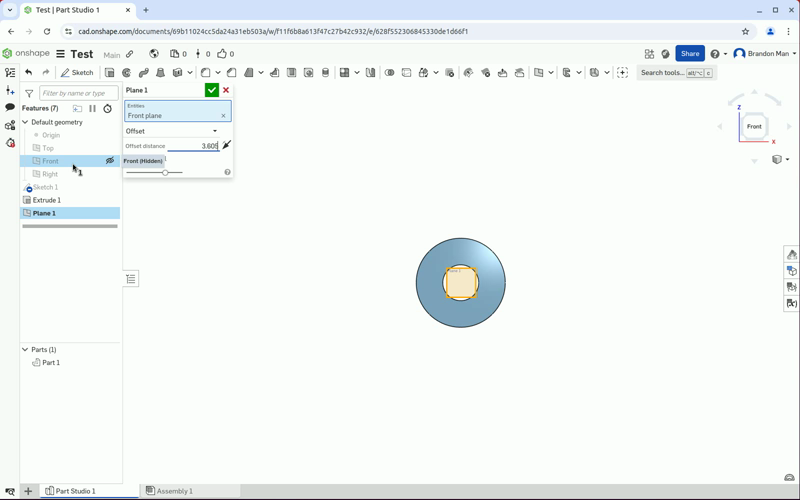
key(enter, 2)
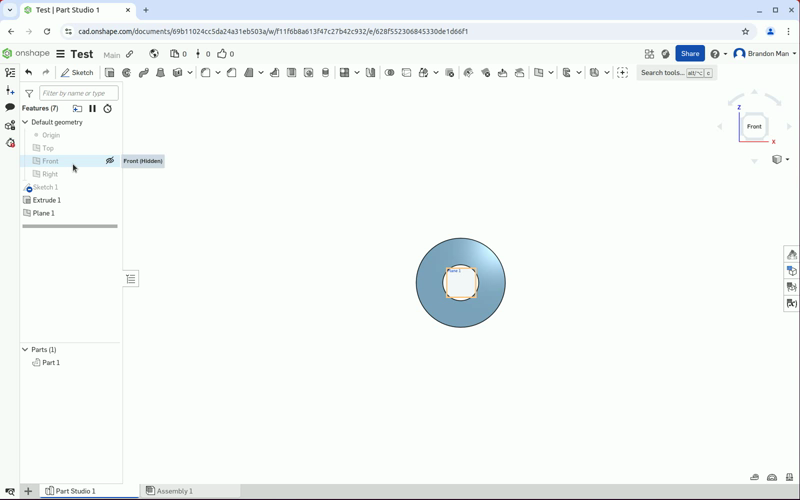
key(shift+s)
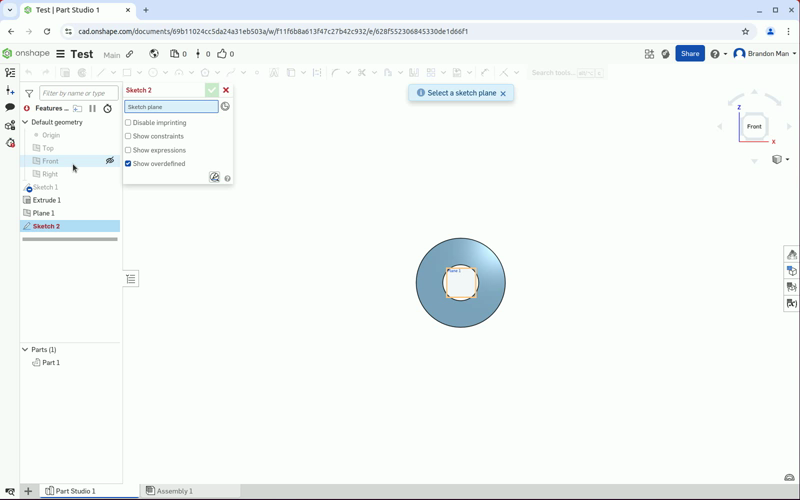
mouse_move(73, 215)
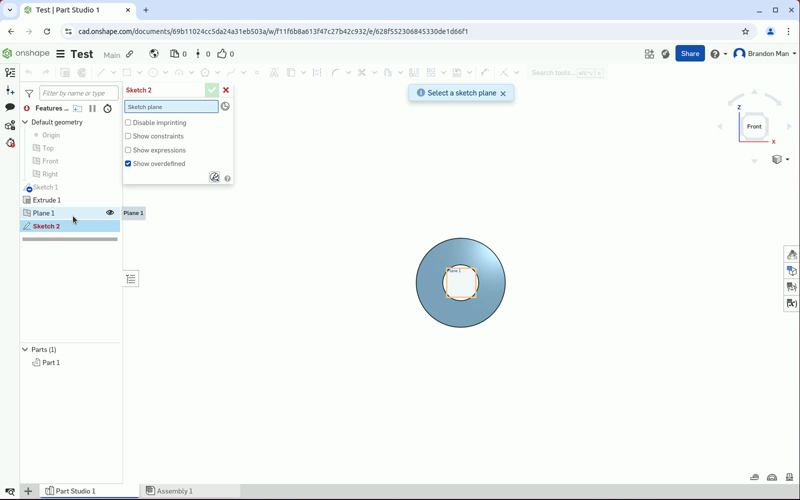
click(73, 215)
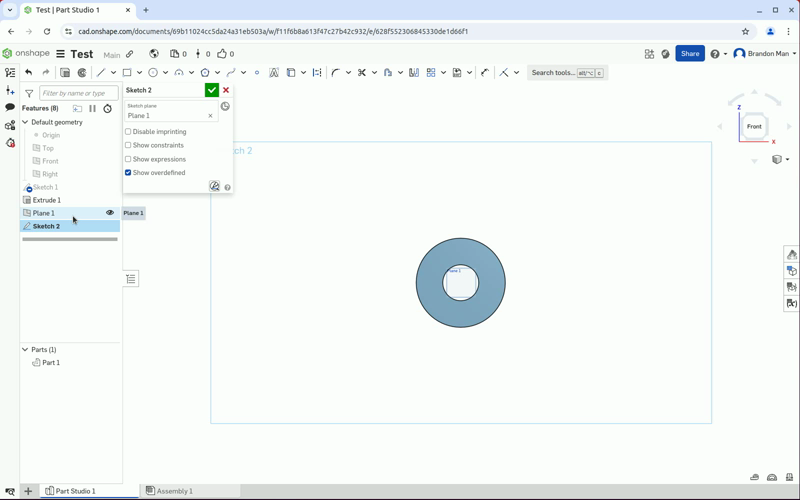
mouse_move(73, 352)
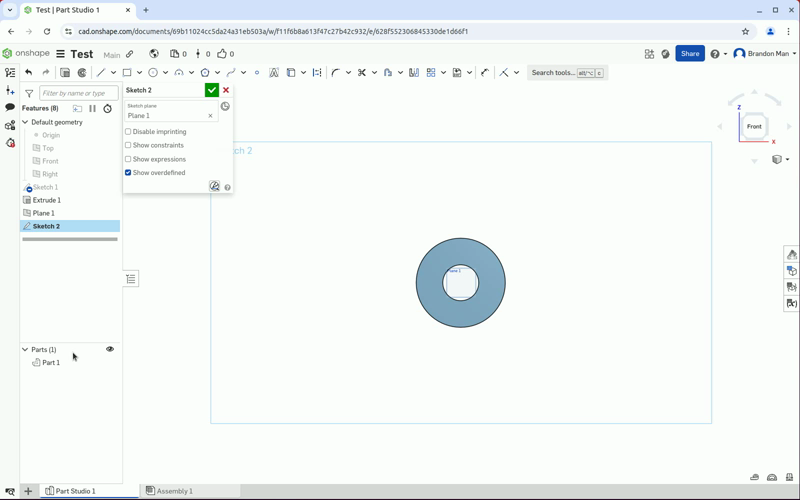
key(y)
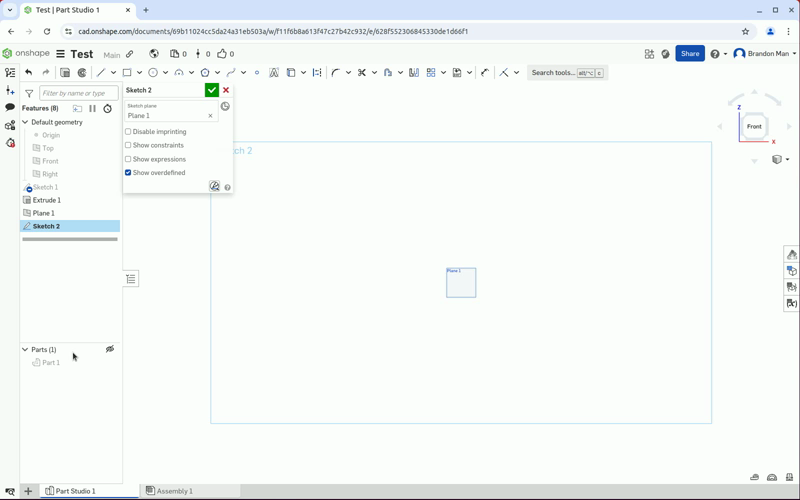
key(c)
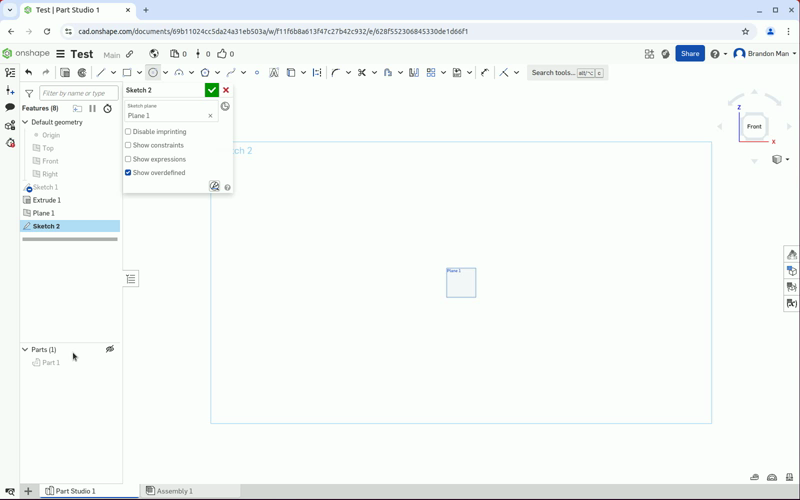
key_down(shift)
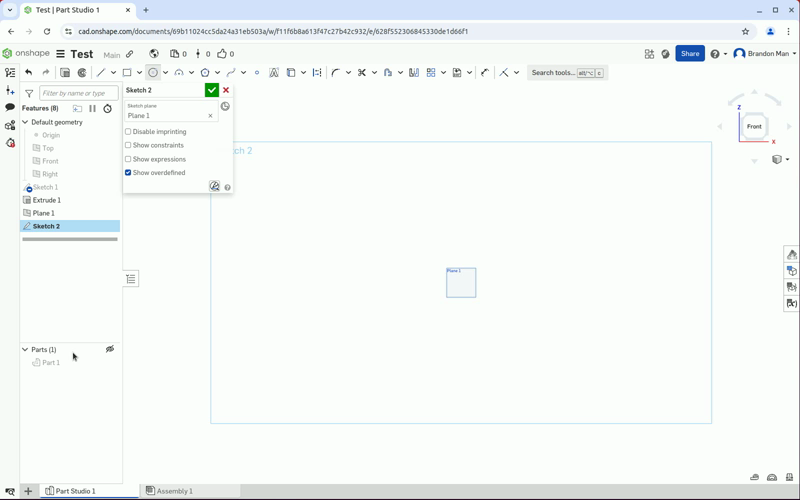
mouse_move(460, 282)
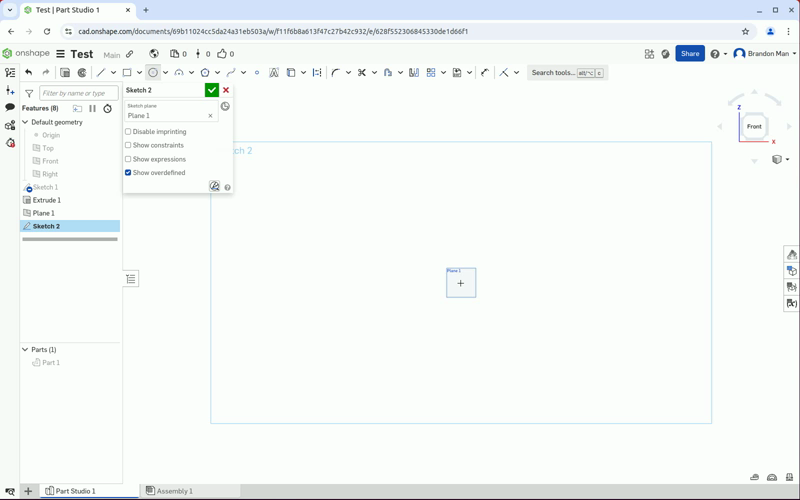
click(460, 282)
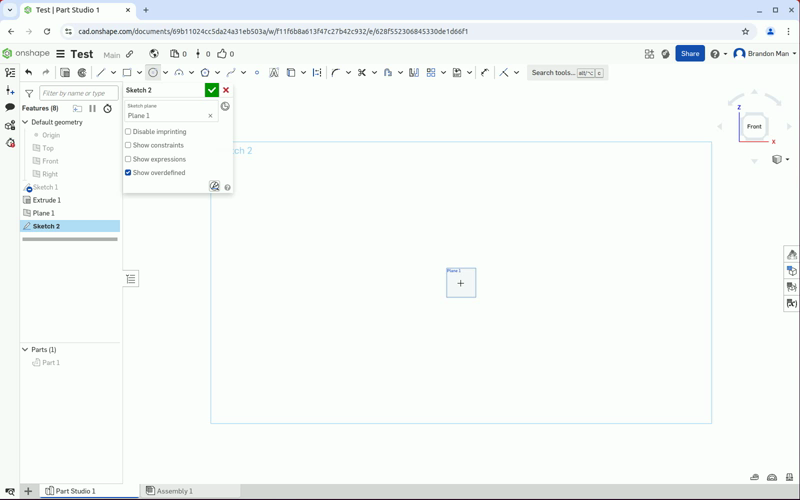
key_up(shift)
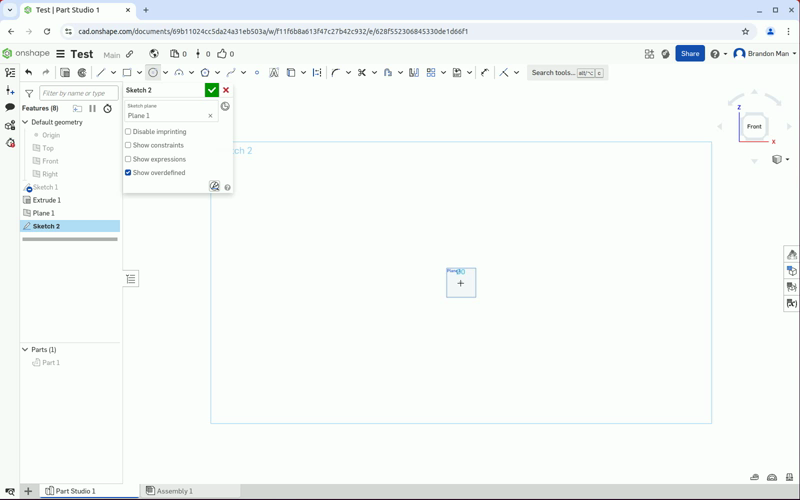
mouse_move(492, 282)
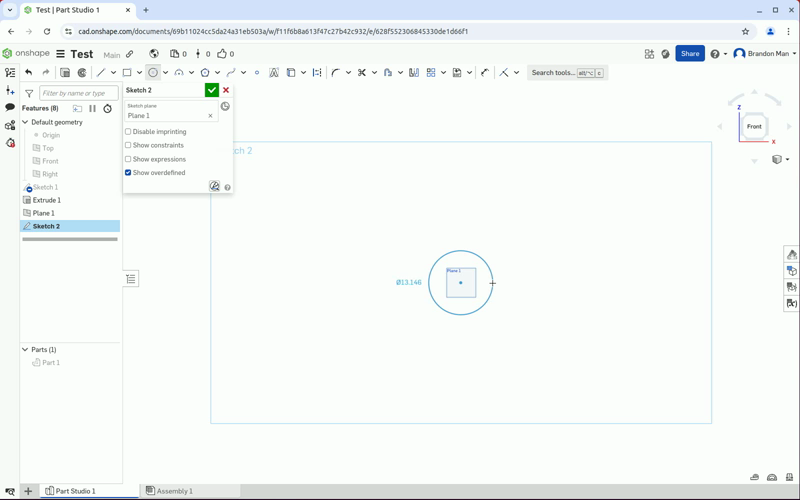
click(492, 282)
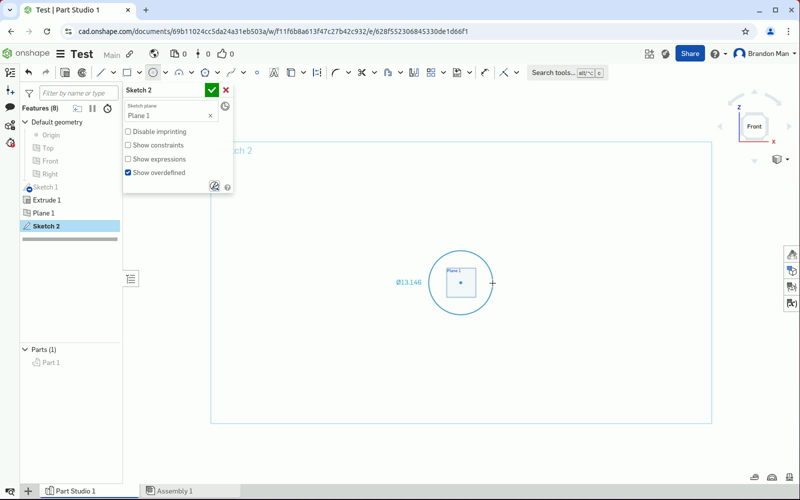
key(esc)
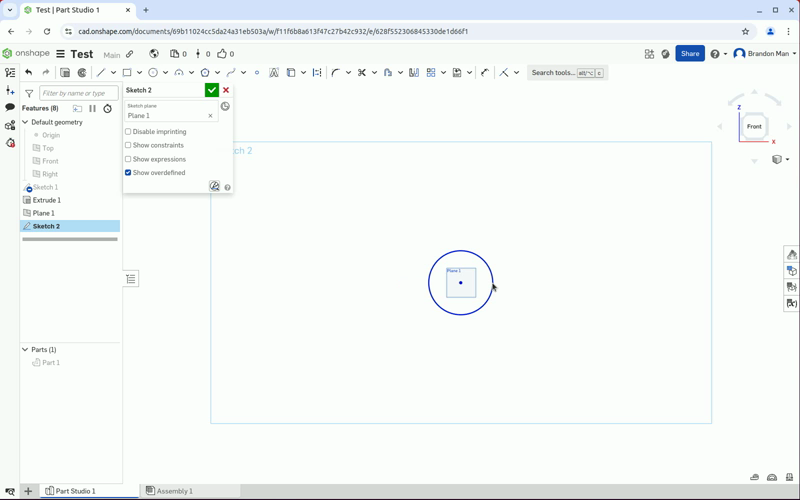
key(c)
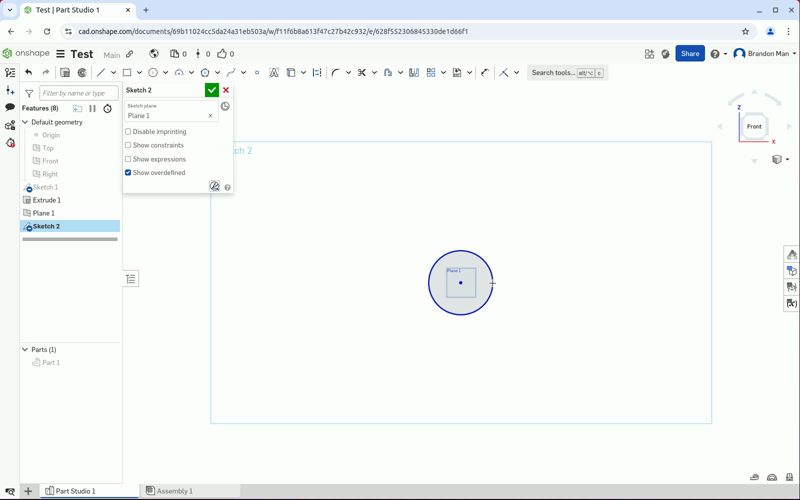
key_down(shift)
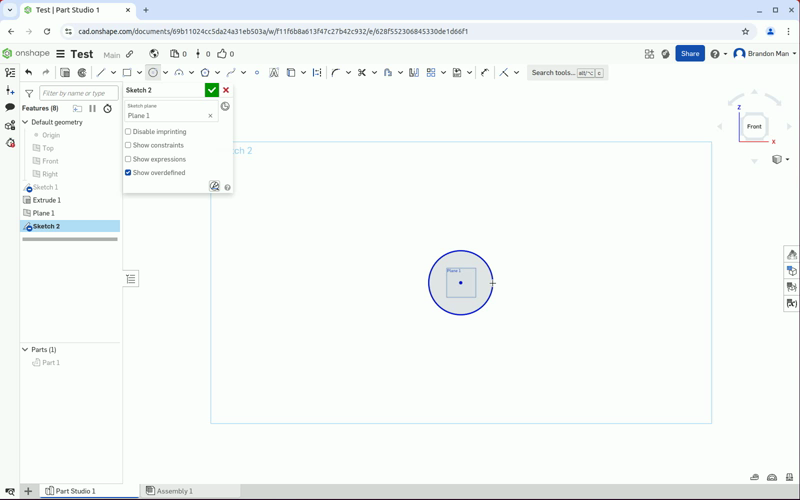
mouse_move(460, 282)
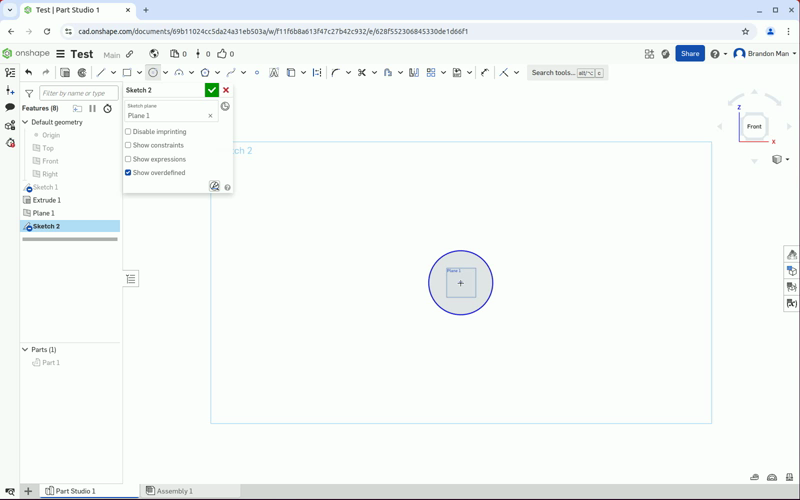
click(460, 282)
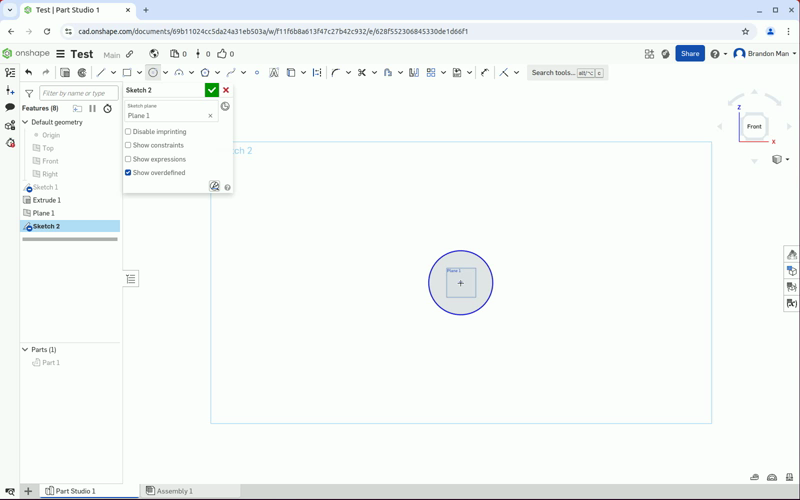
key_up(shift)
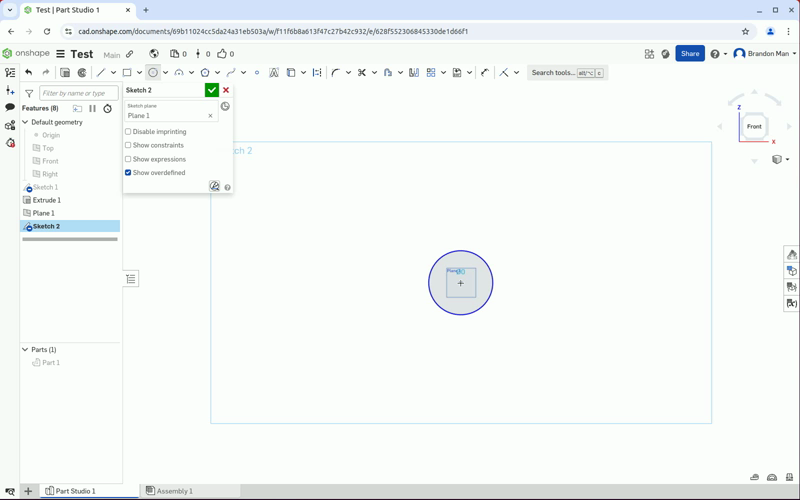
mouse_move(478, 282)
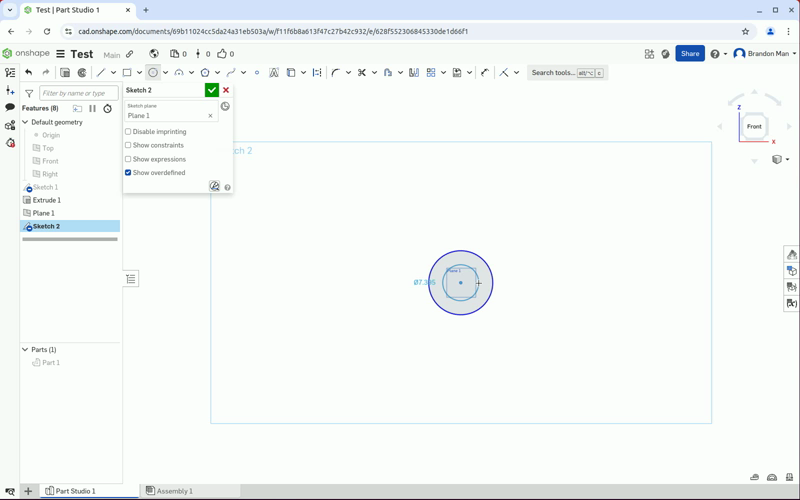
click(478, 282)
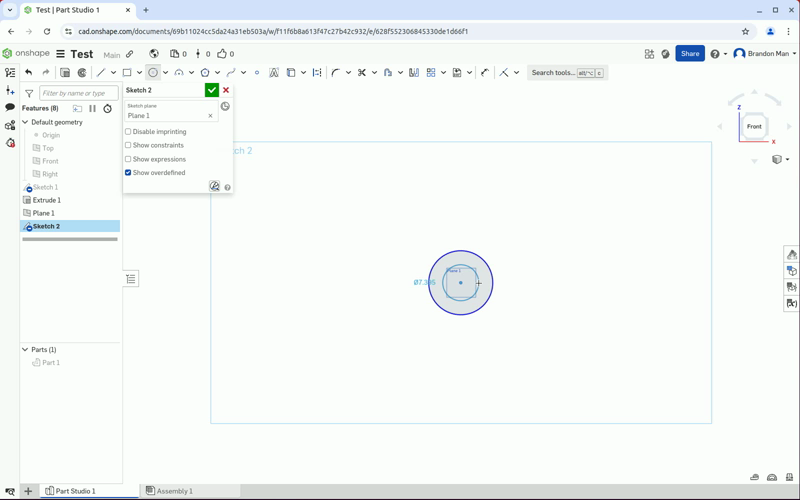
key(esc)
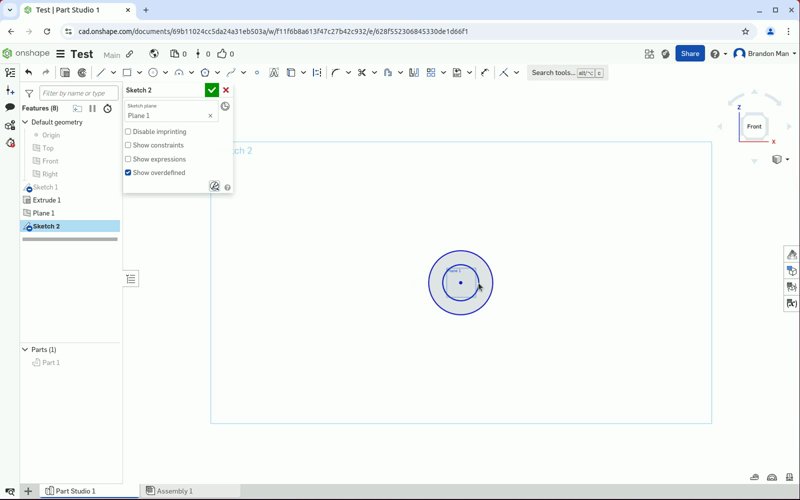
mouse_move(469, 255)
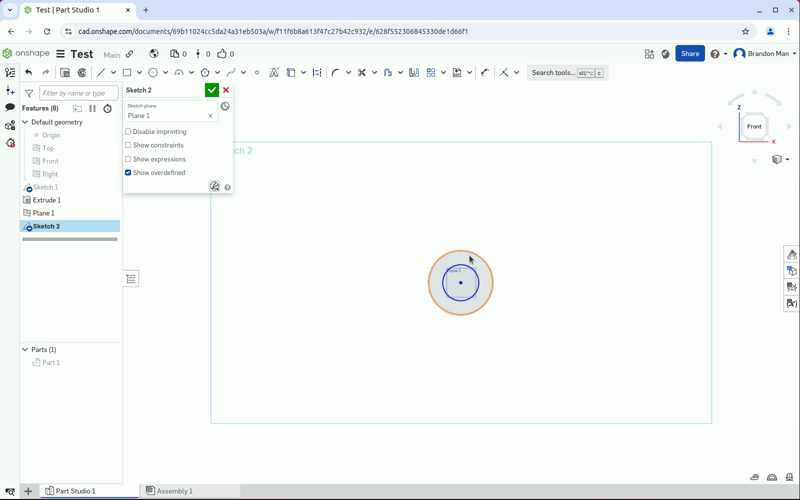
click(469, 255)
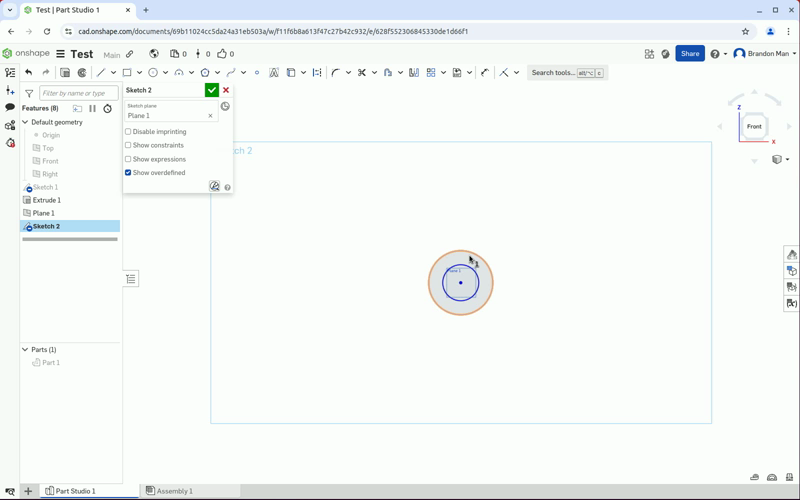
mouse_move(73, 352)
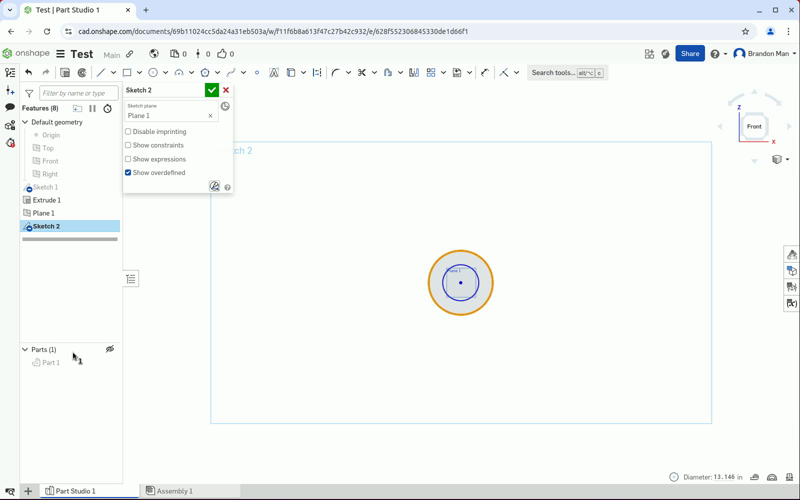
key(shift+y)
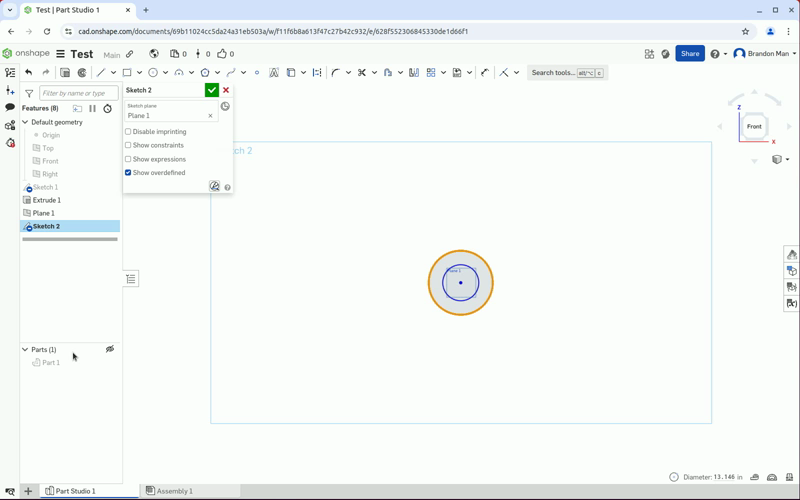
key(shift+e)
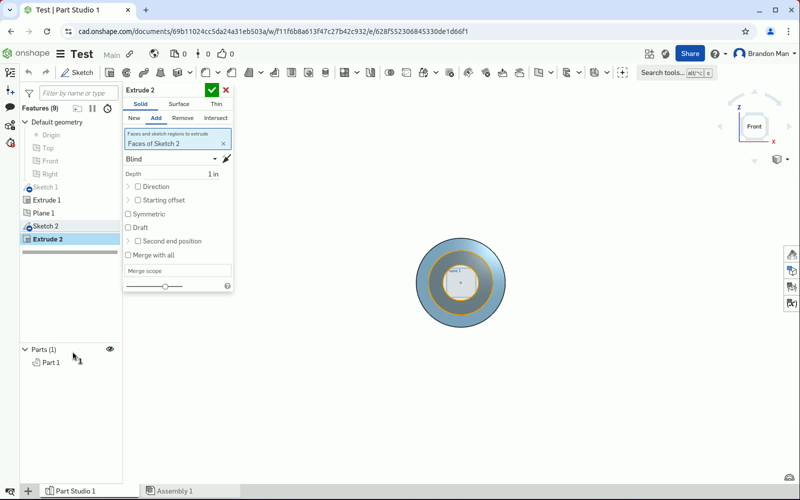
mouse_move(143, 106)
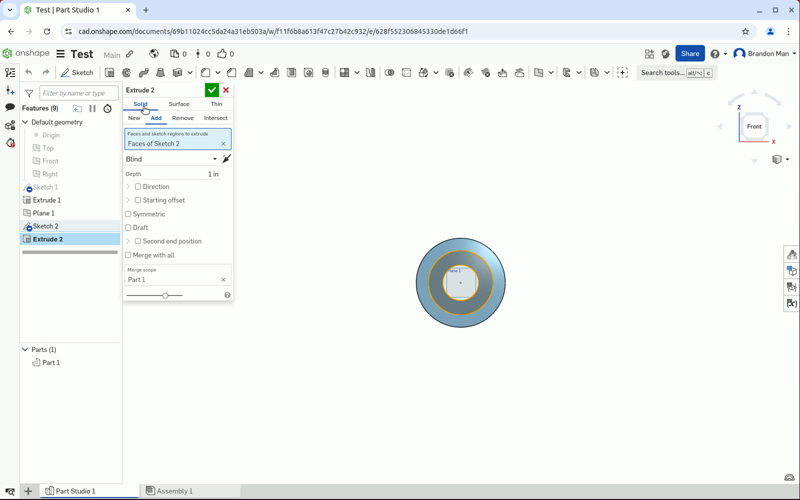
click(143, 106)
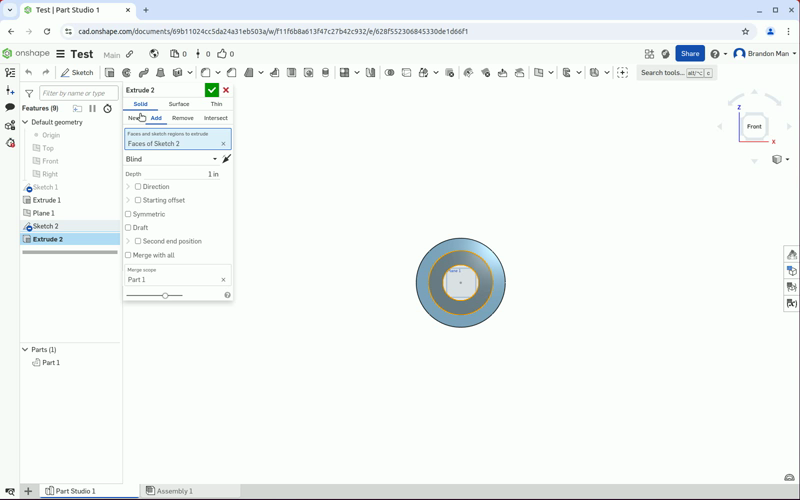
mouse_move(137, 120)
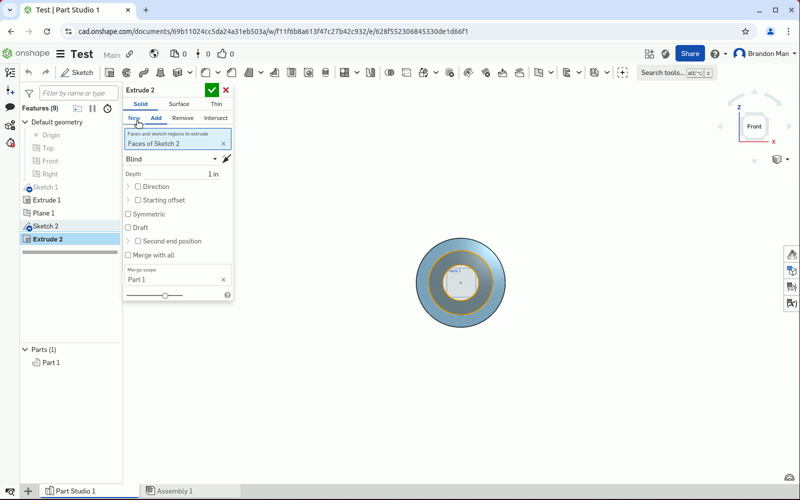
click(137, 120)
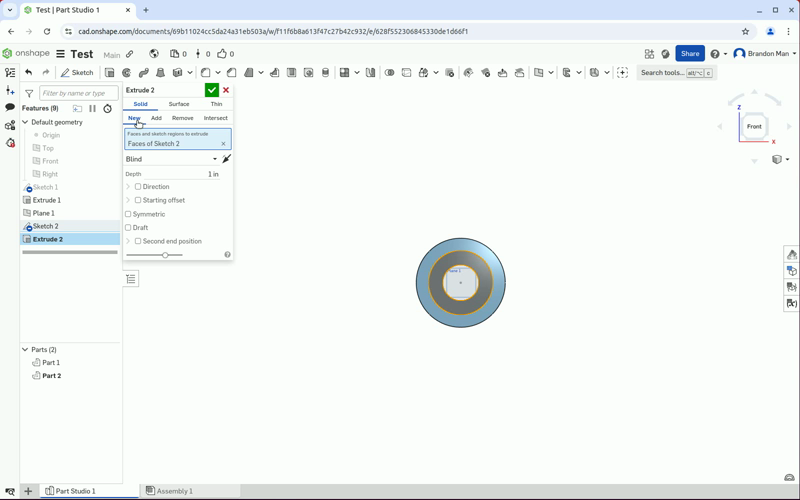
key(tab, 4)
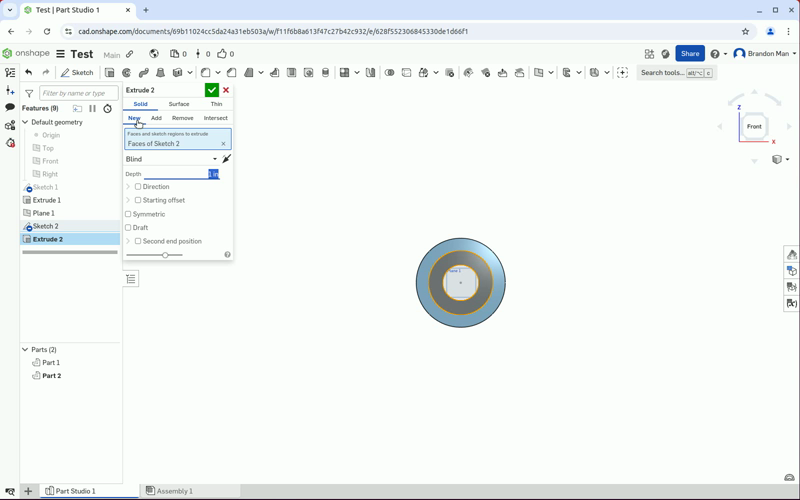
text(1.204)
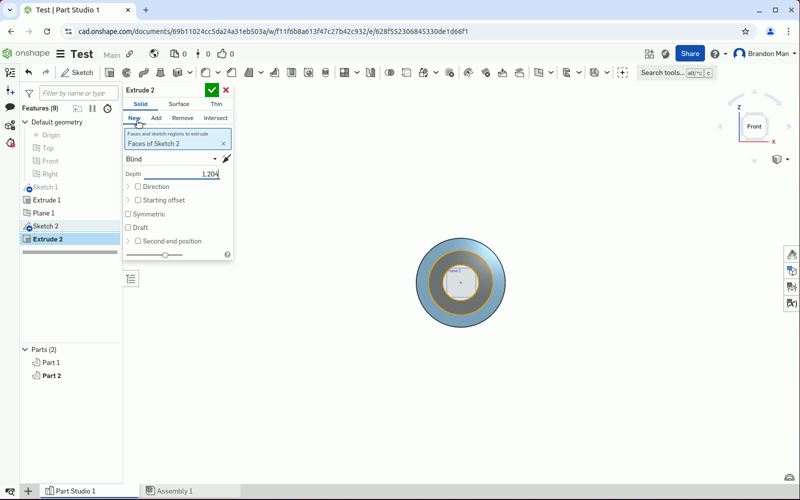
key(enter)
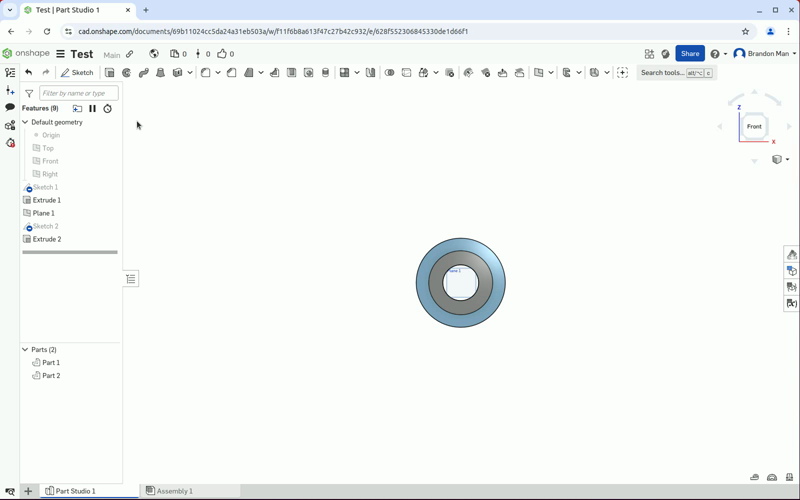
key(shift+h)
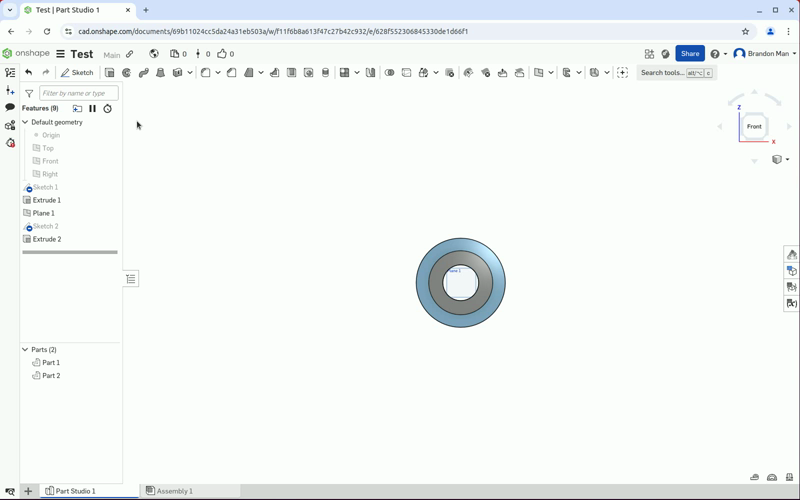
key(shift+h)
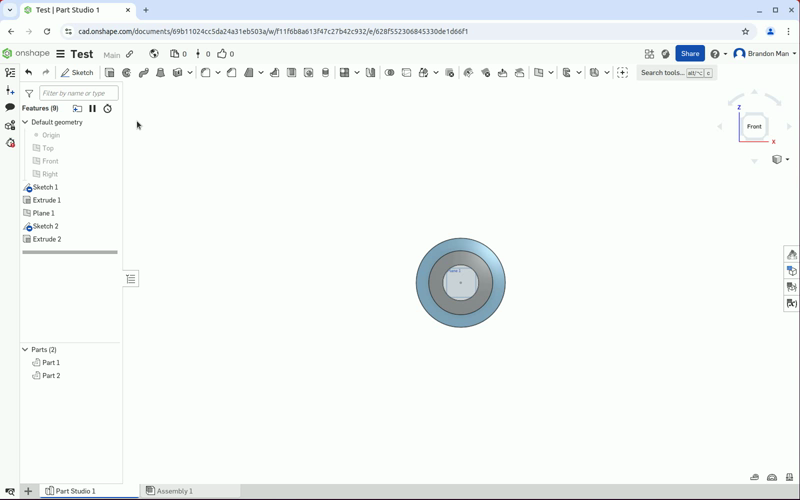
key(shift+7)
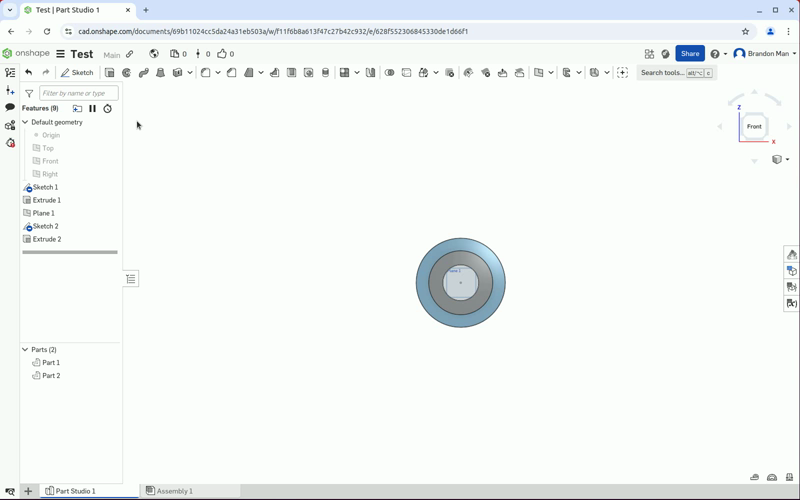
key(left, 2)
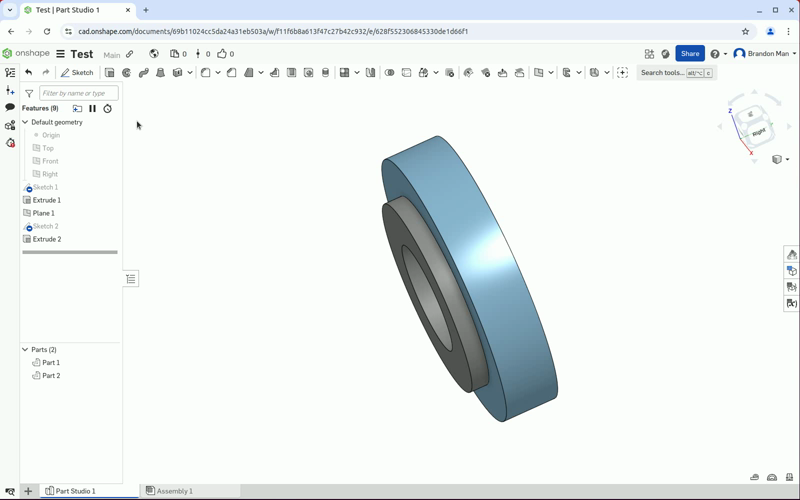
key(down, 2)
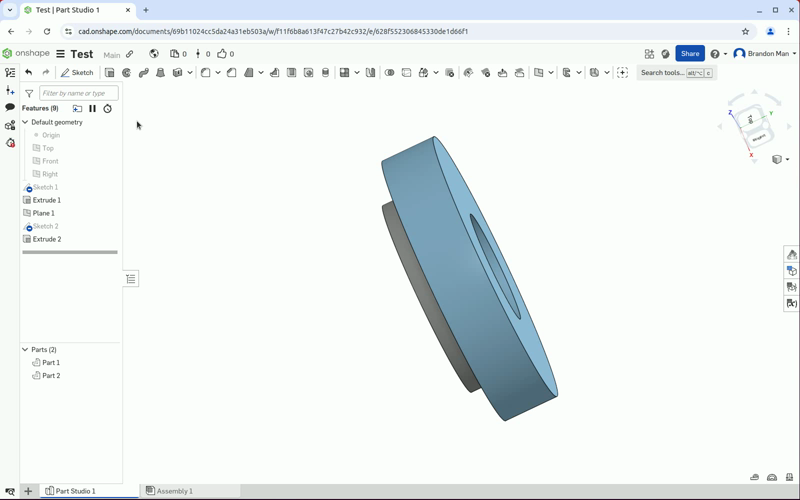
key(up, 2)
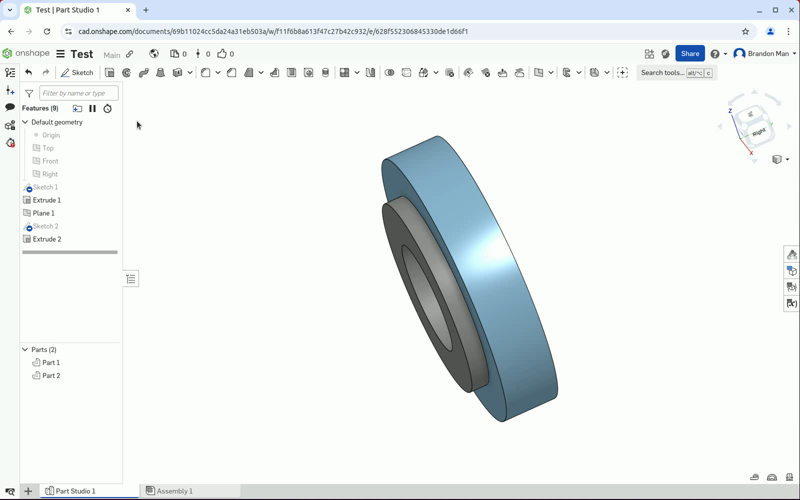
key(right, 2)
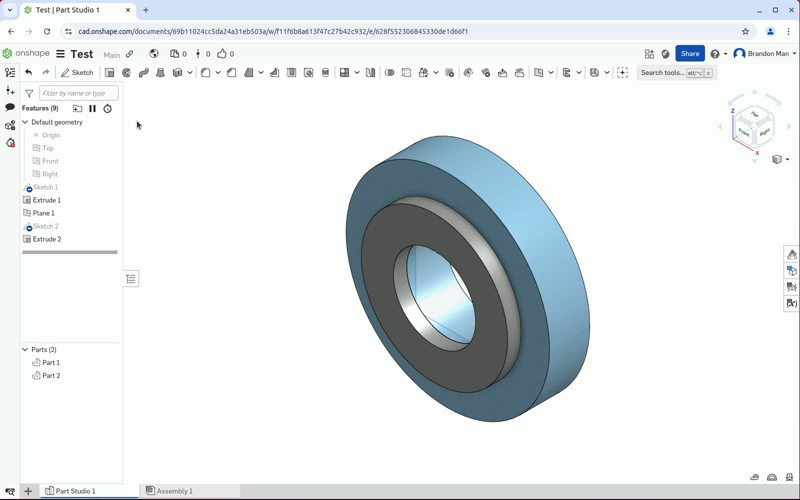
mouse_move(73, 189)
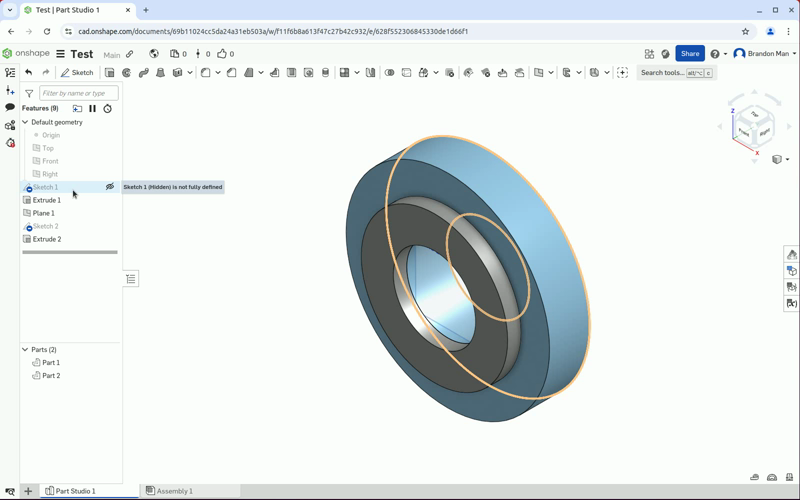
click(73, 189)